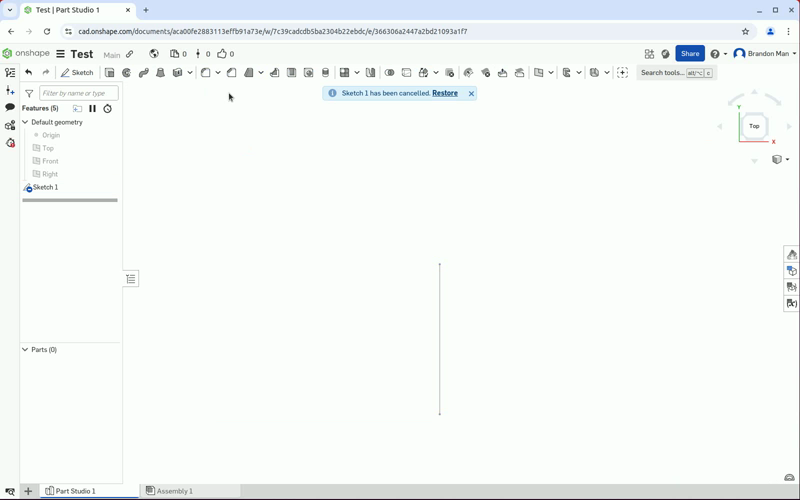
key(shift+h)
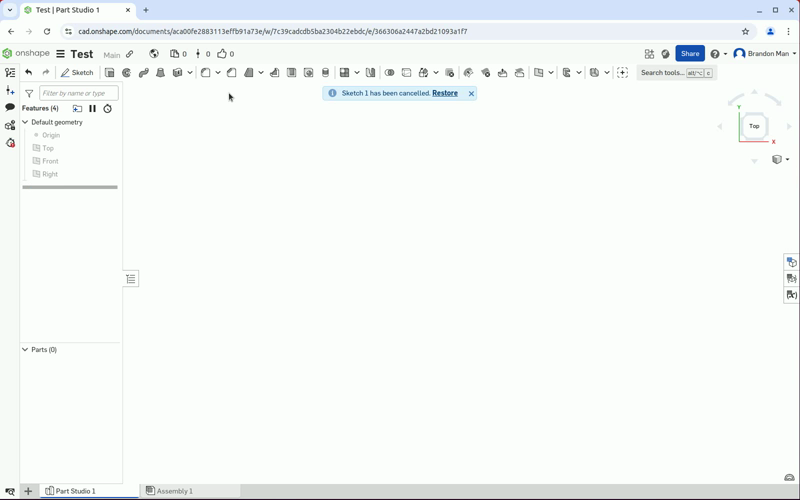
mouse_move(73, 352)
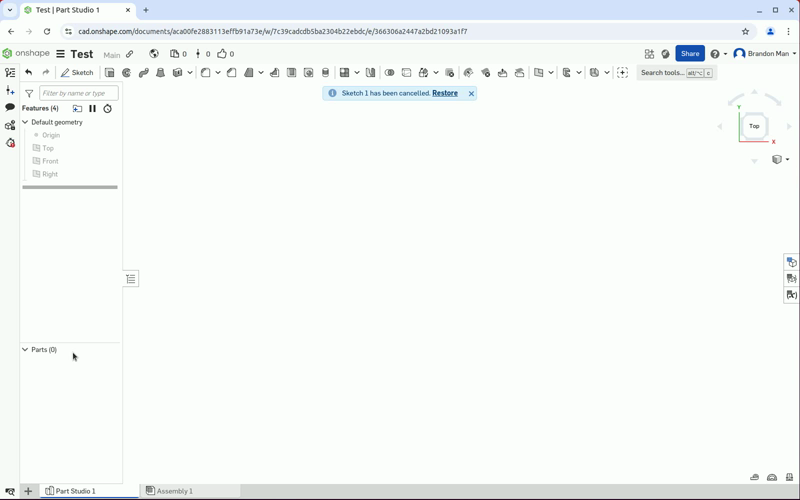
key(y)
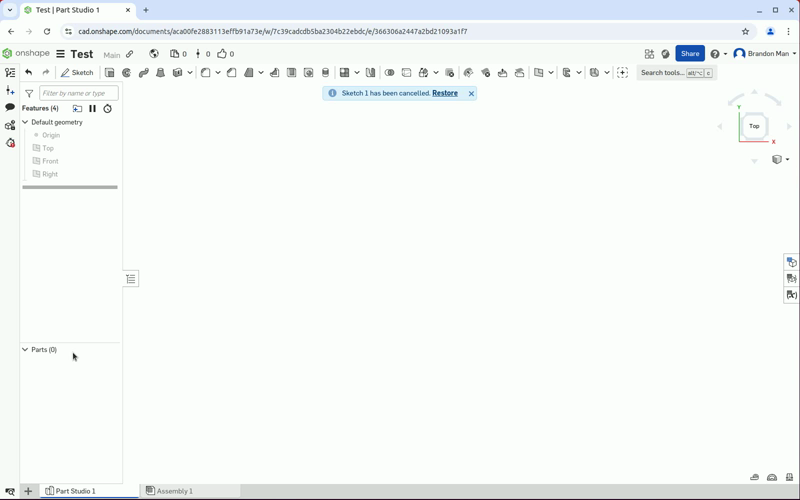
key(shift+p)
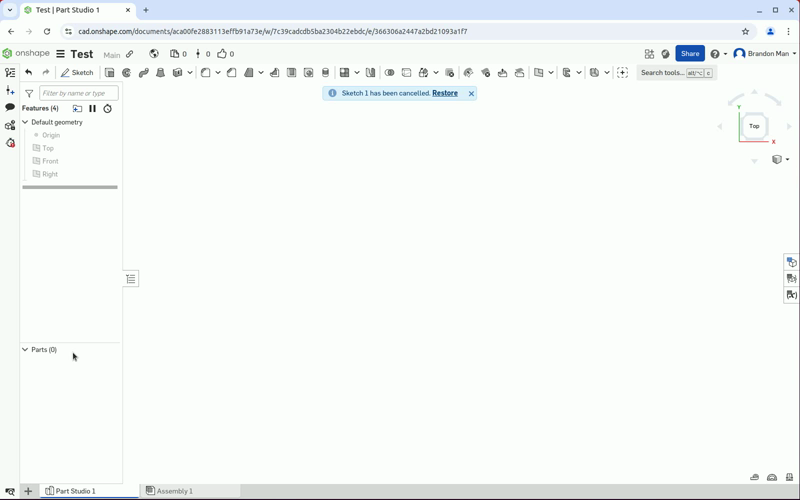
key(space)
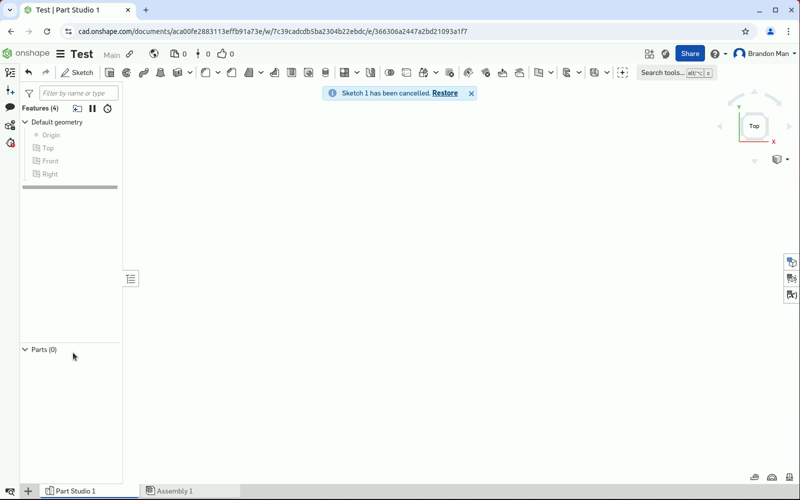
key_down(shift)
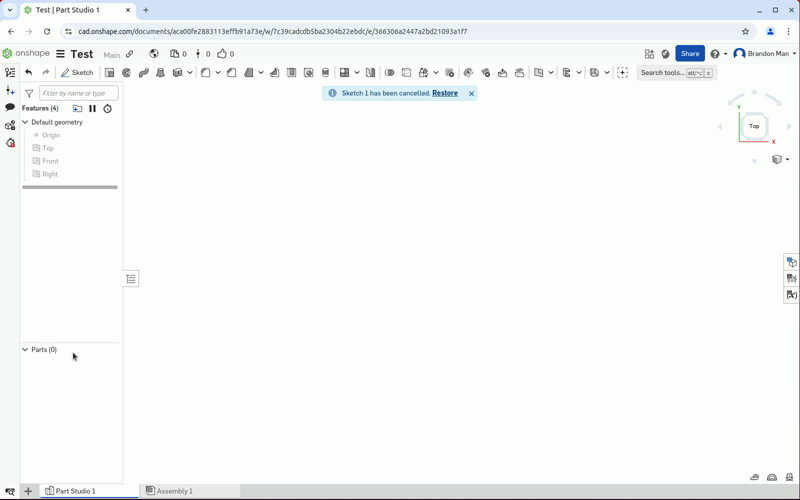
key(up)
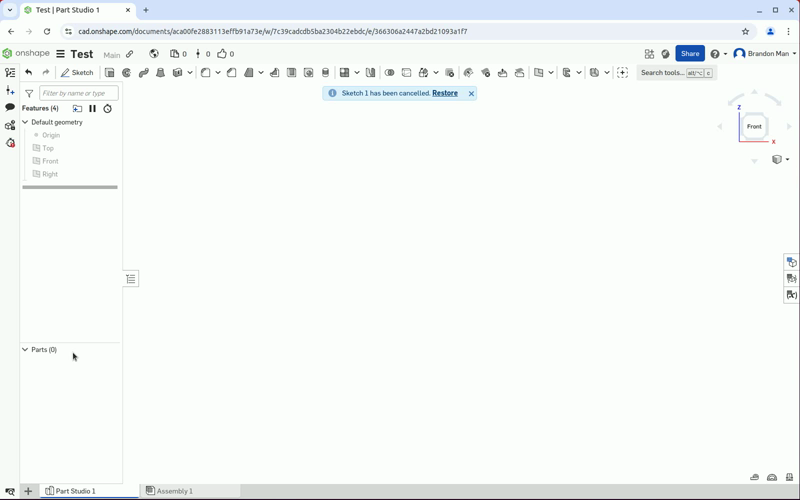
key_up(shift)
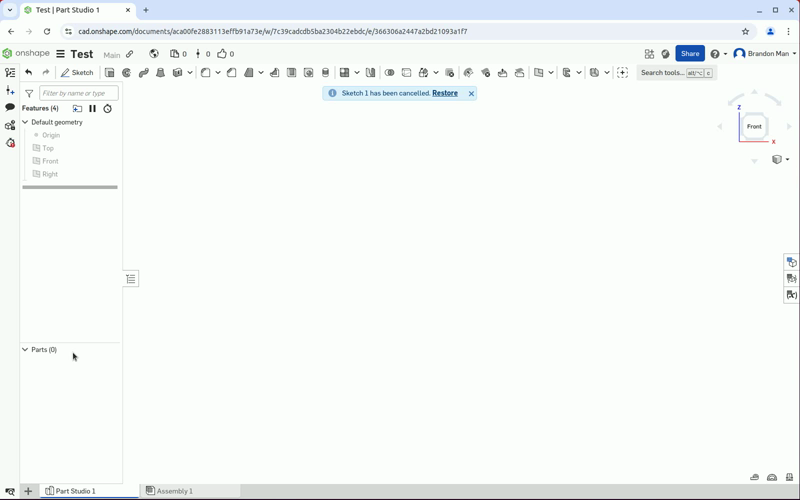
mouse_move(73, 352)
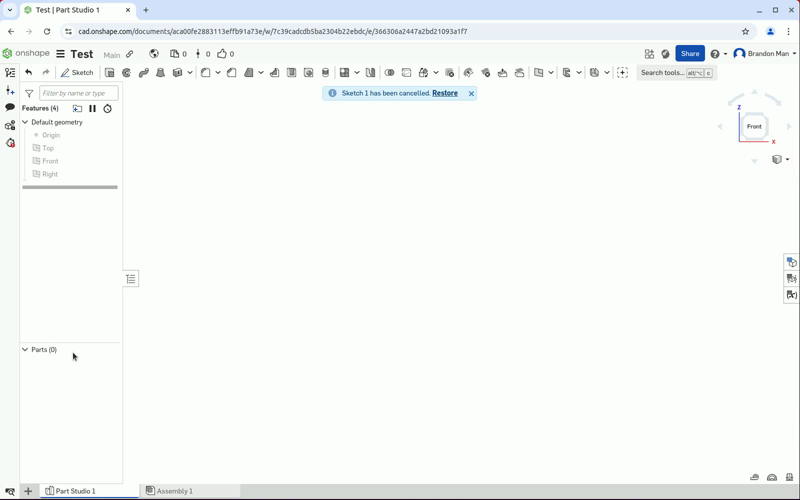
key(shift+y)
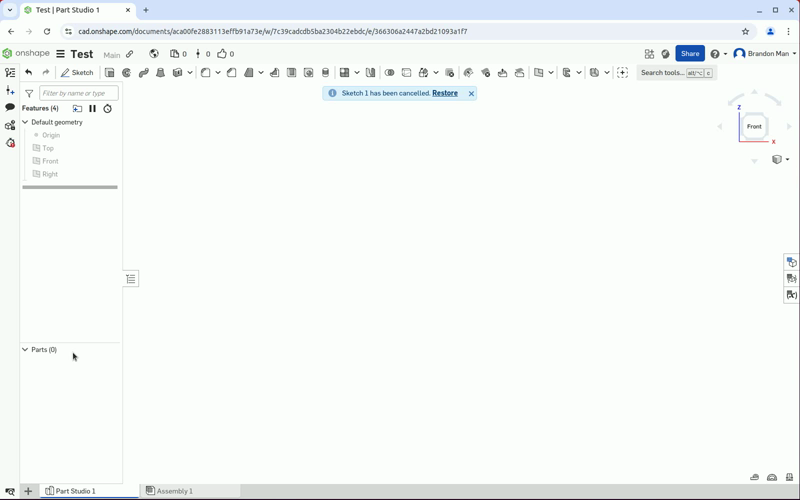
key(shift+s)
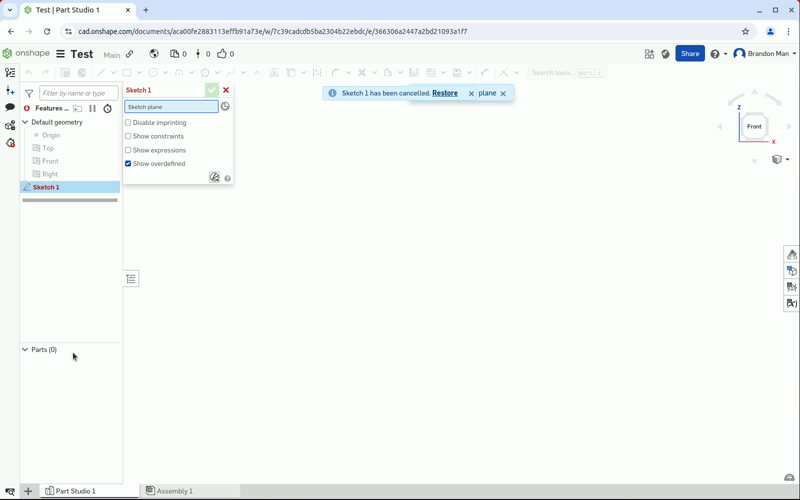
mouse_move(73, 163)
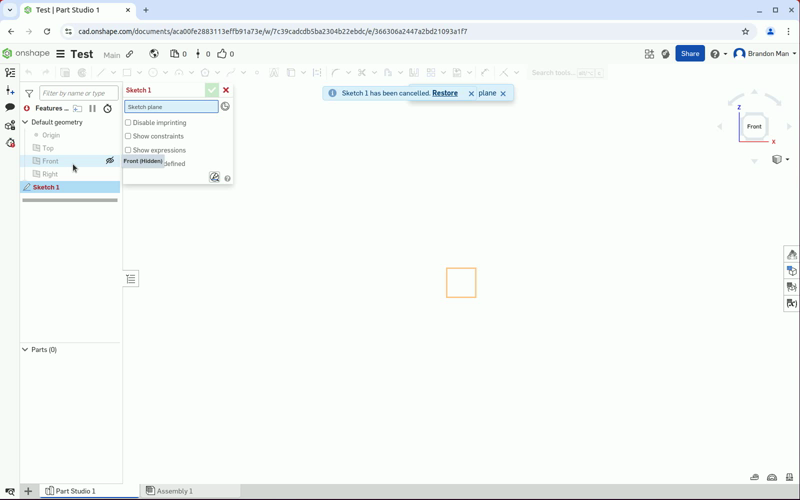
click(73, 163)
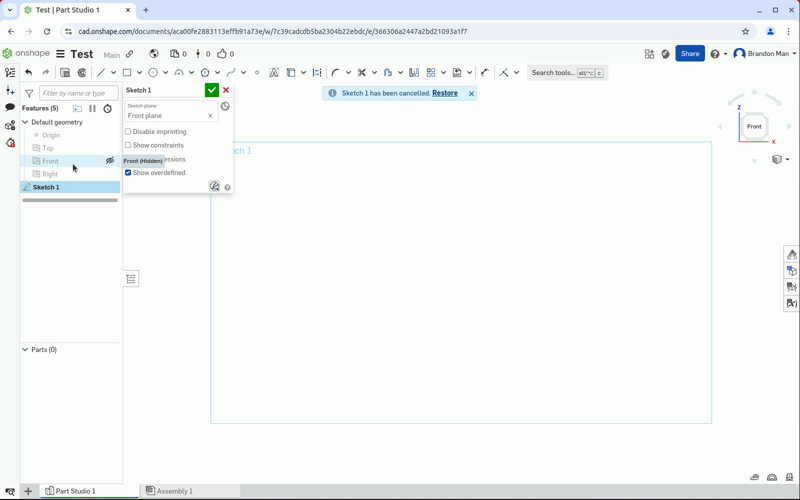
mouse_move(73, 352)
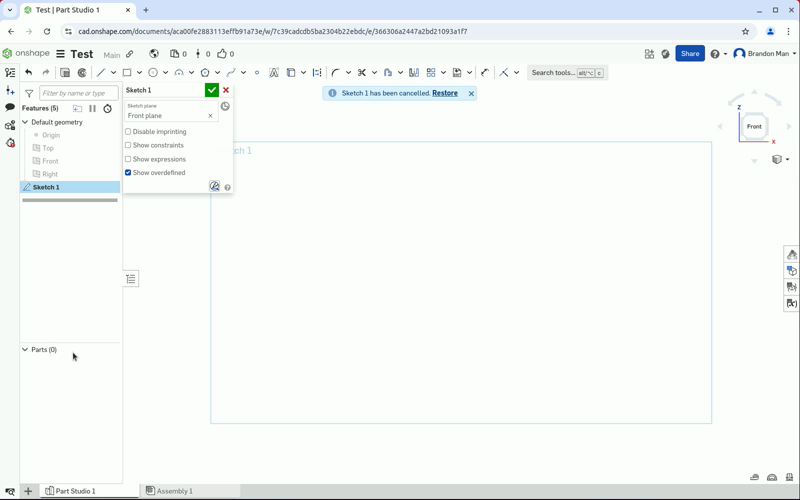
key(y)
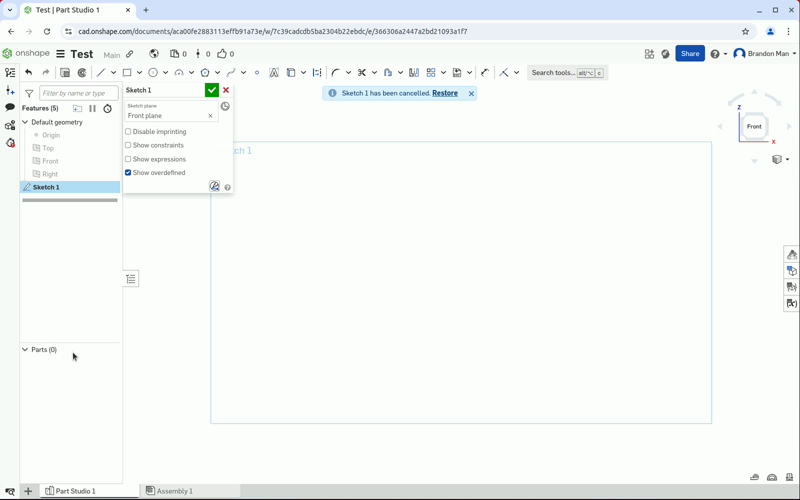
key(c)
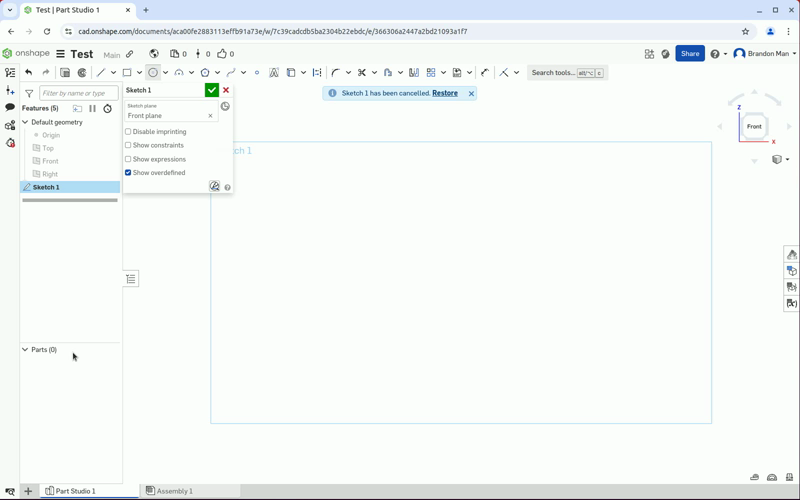
key_down(shift)
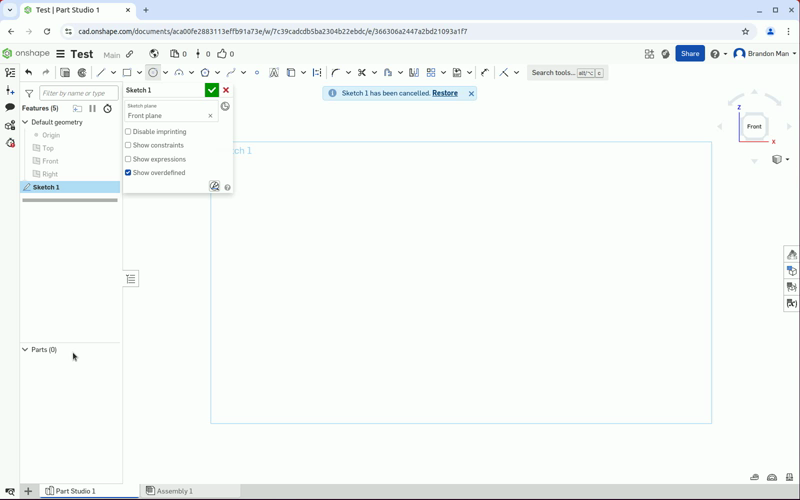
mouse_move(461, 282)
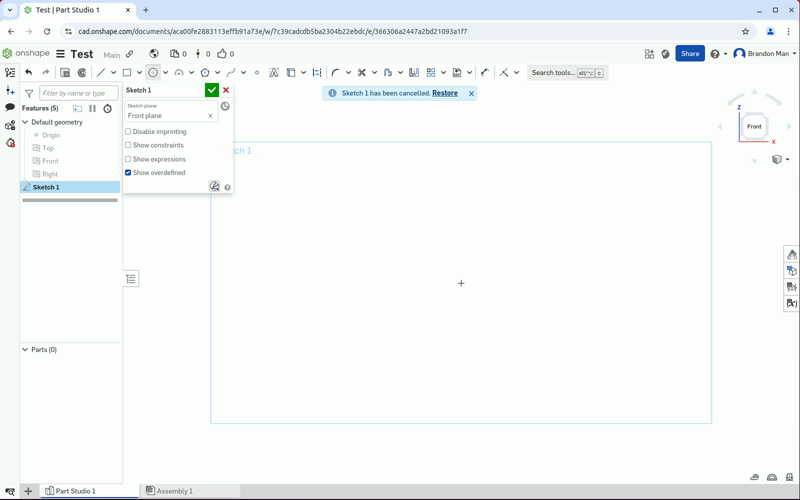
click(461, 282)
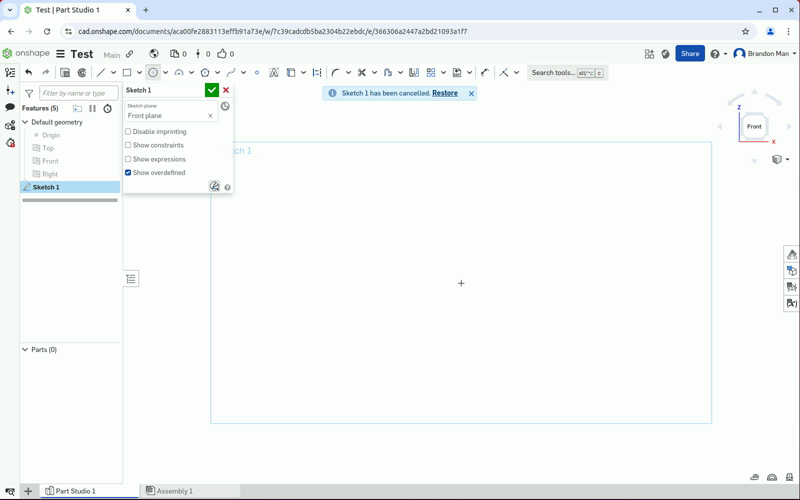
key_up(shift)
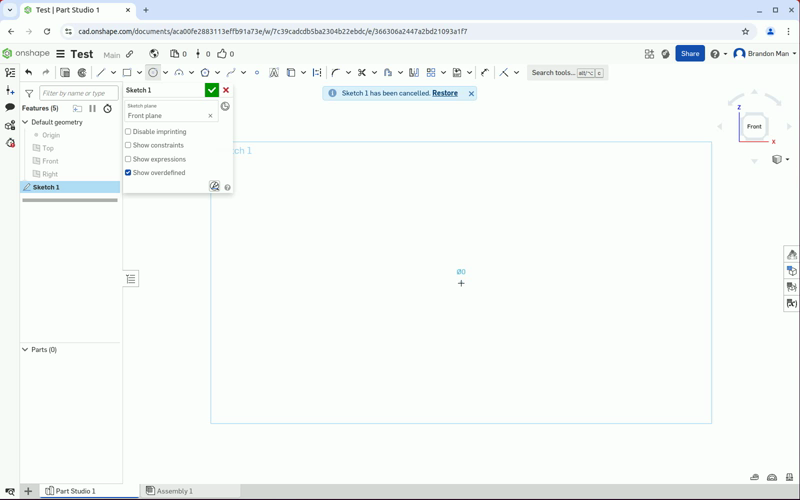
mouse_move(472, 282)
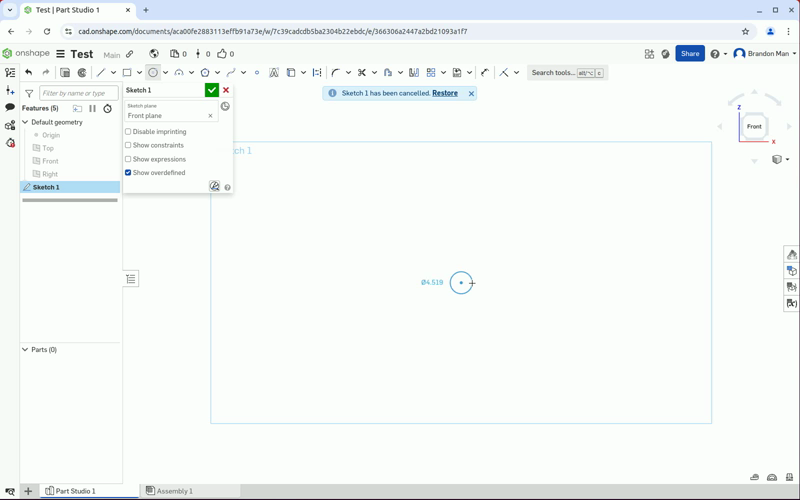
click(472, 282)
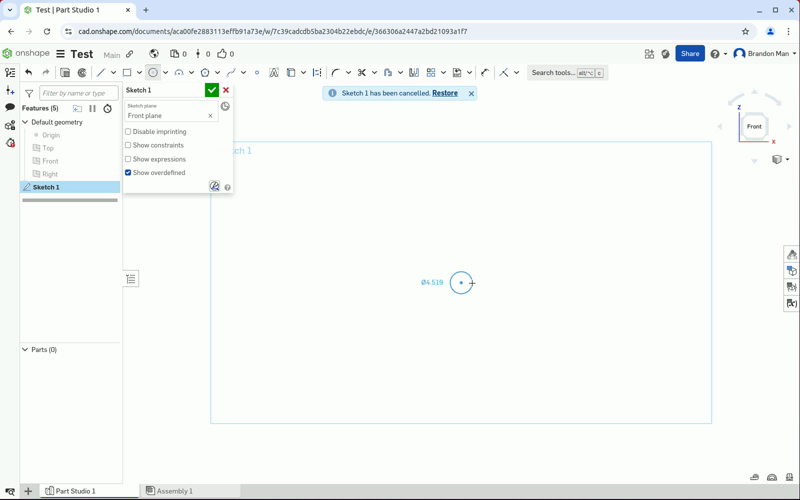
key(esc)
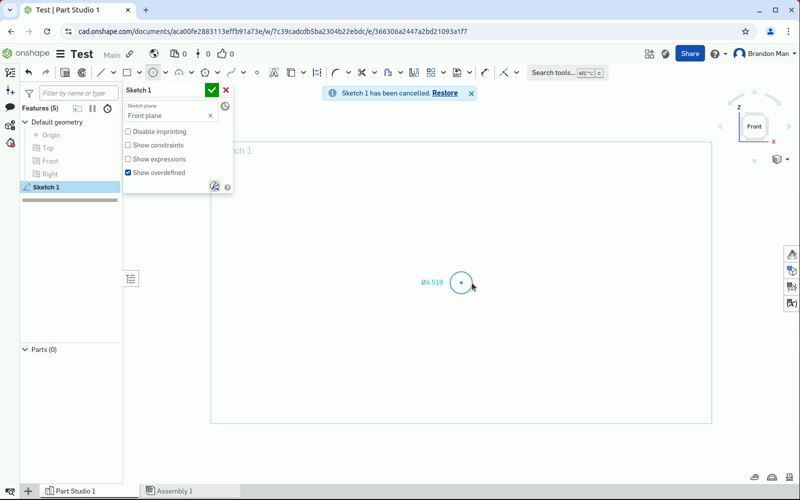
key(c)
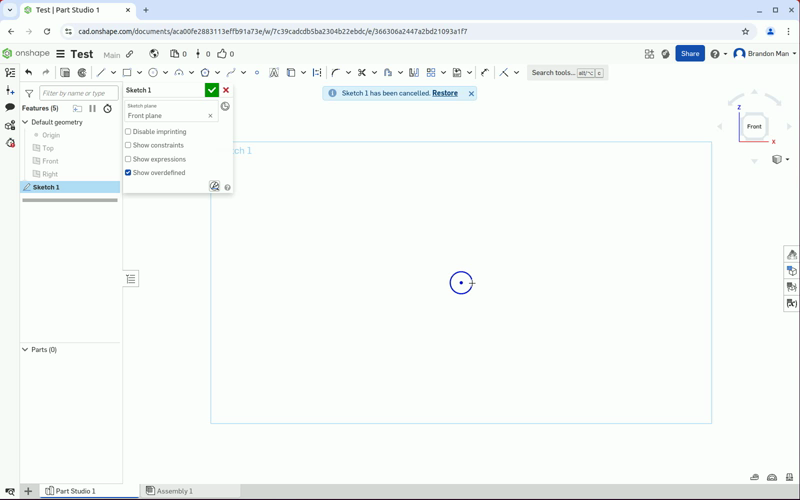
key_down(shift)
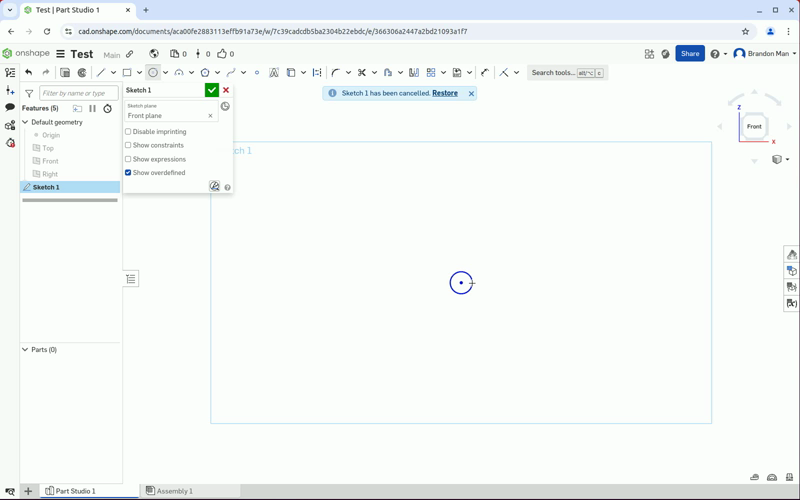
mouse_move(461, 282)
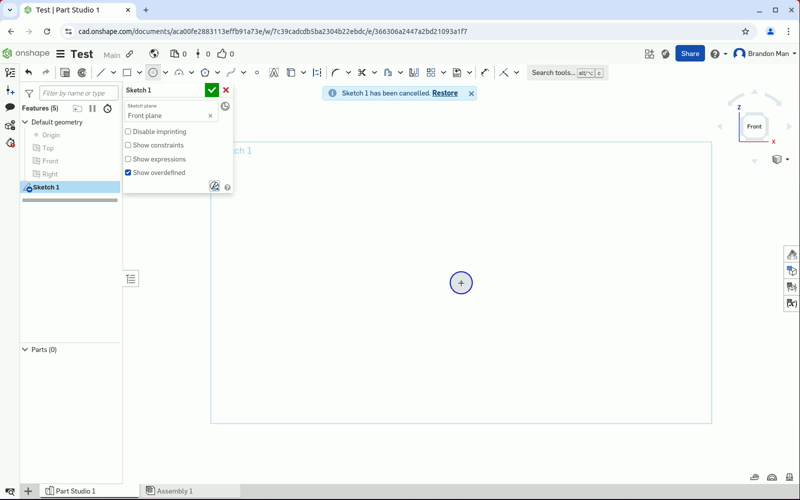
click(461, 282)
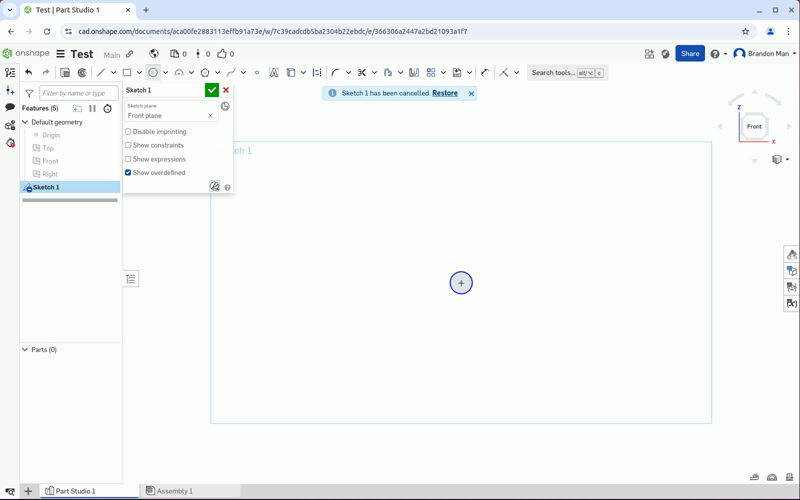
key_up(shift)
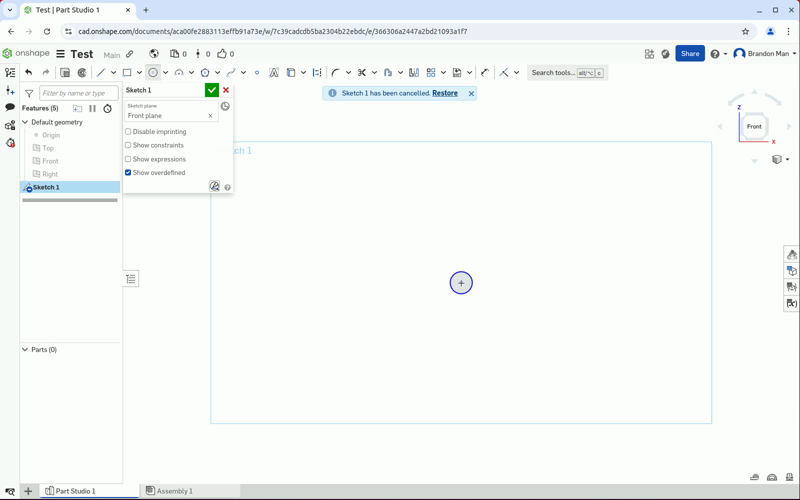
mouse_move(470, 282)
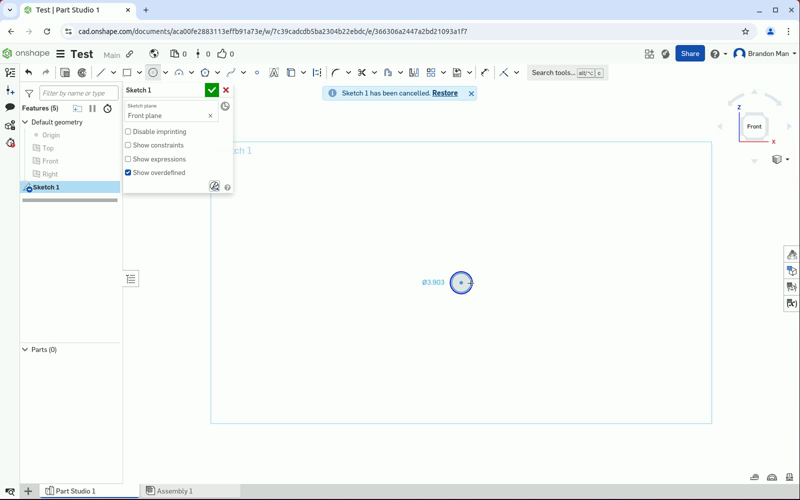
scroll(6)
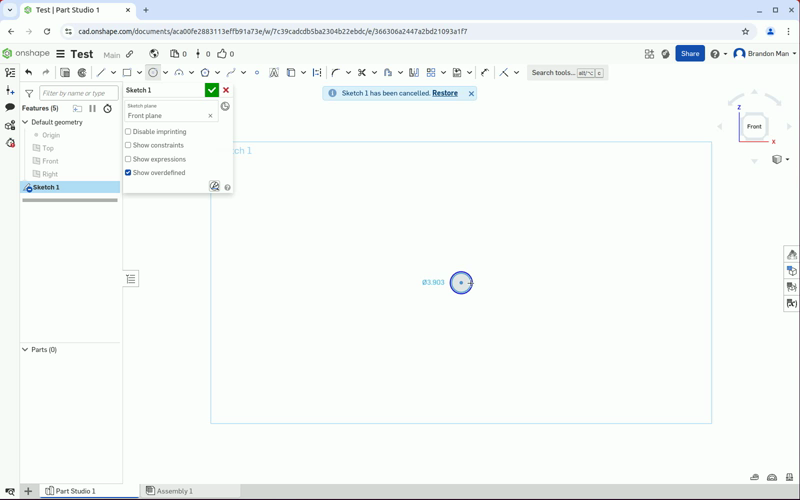
scroll(6)
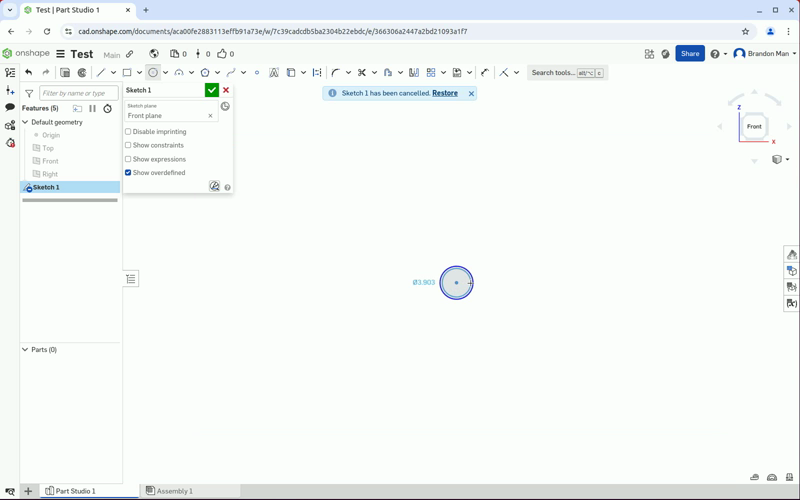
scroll(6)
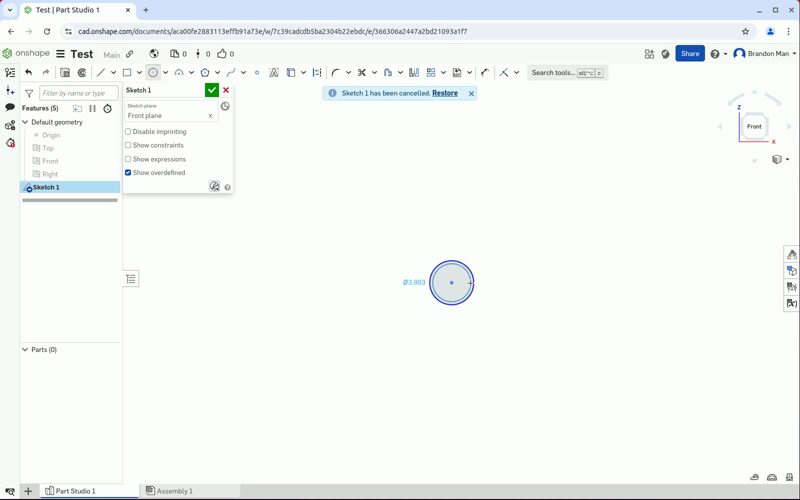
scroll(6)
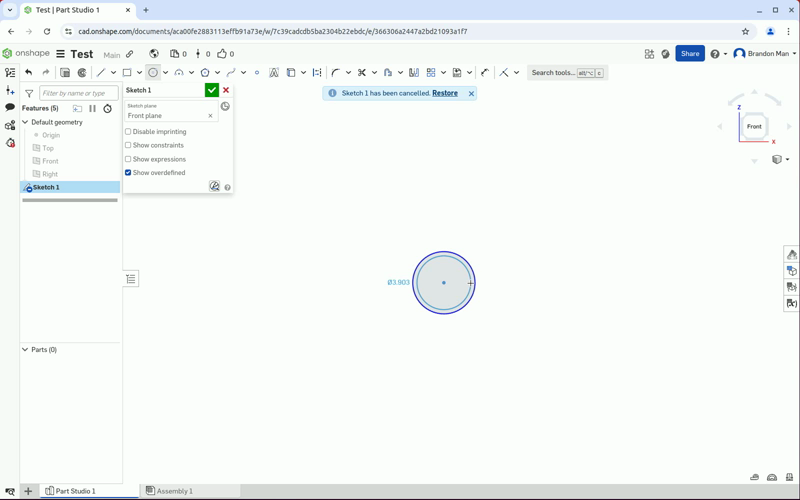
scroll(6)
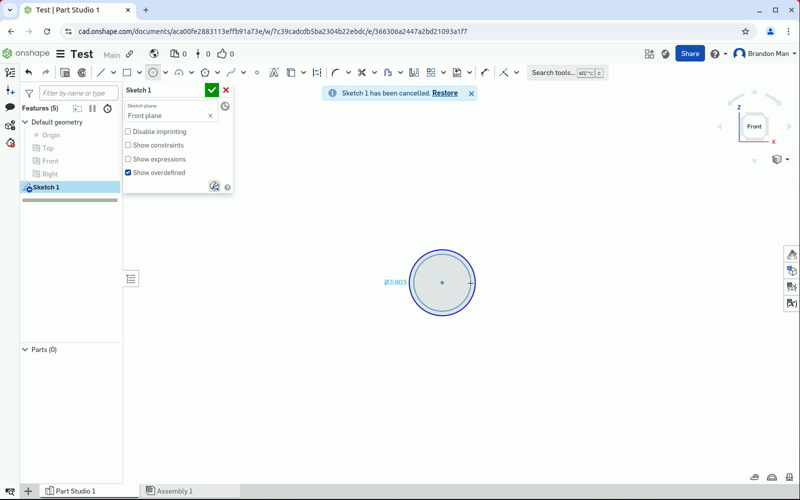
scroll(6)
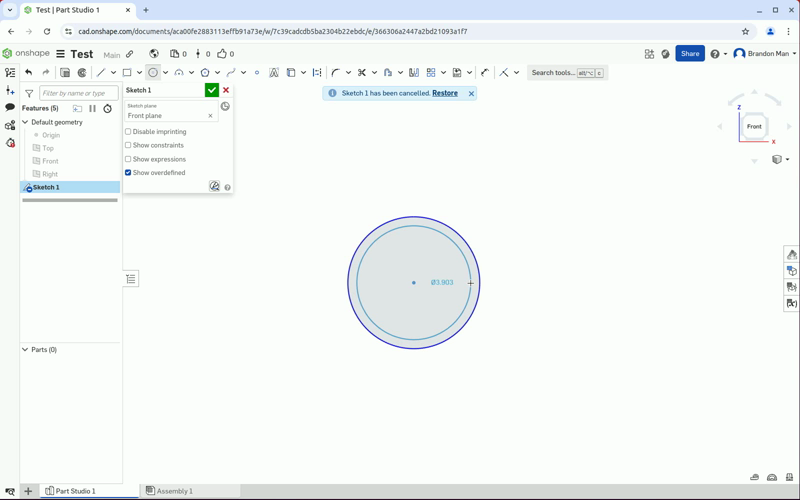
scroll(6)
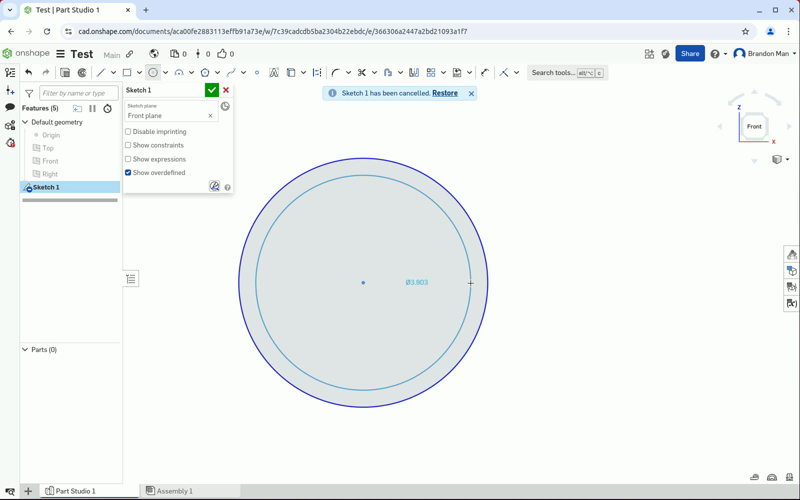
click(470, 282)
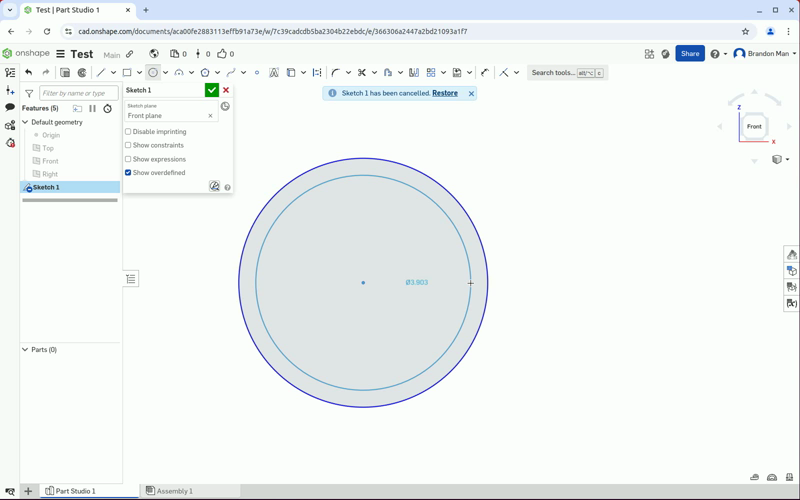
scroll(-6)
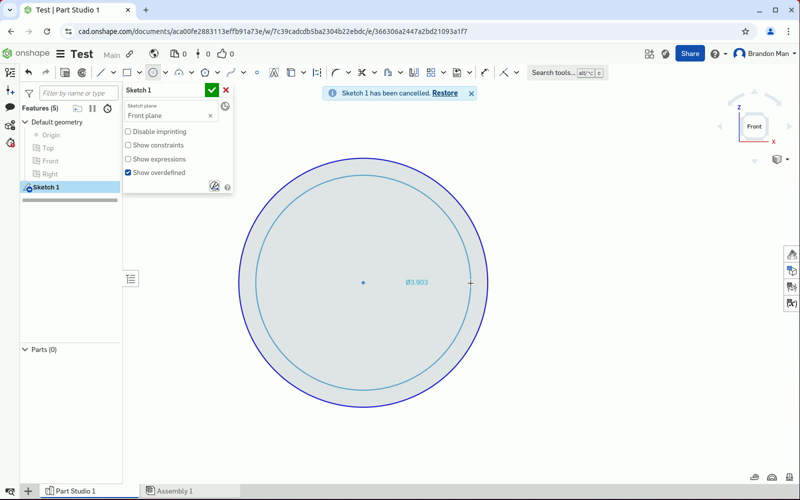
scroll(-6)
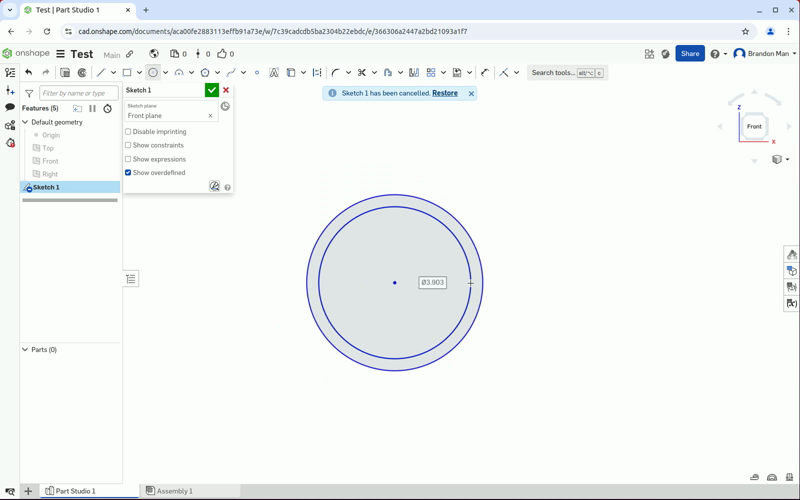
scroll(-6)
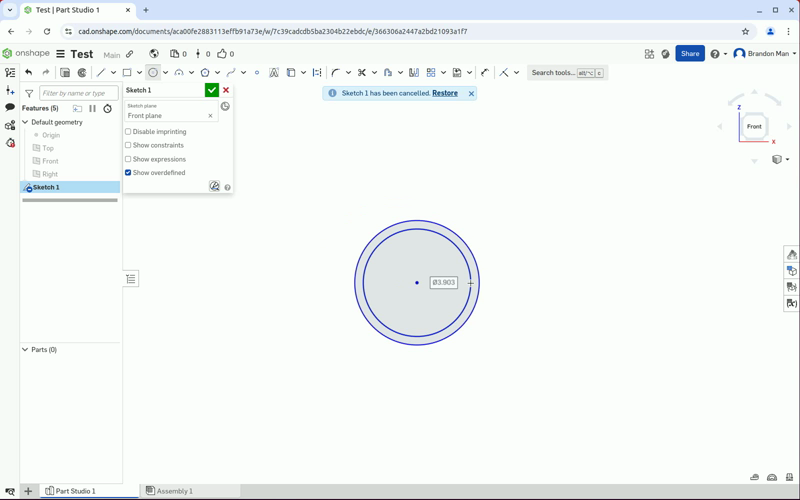
scroll(-6)
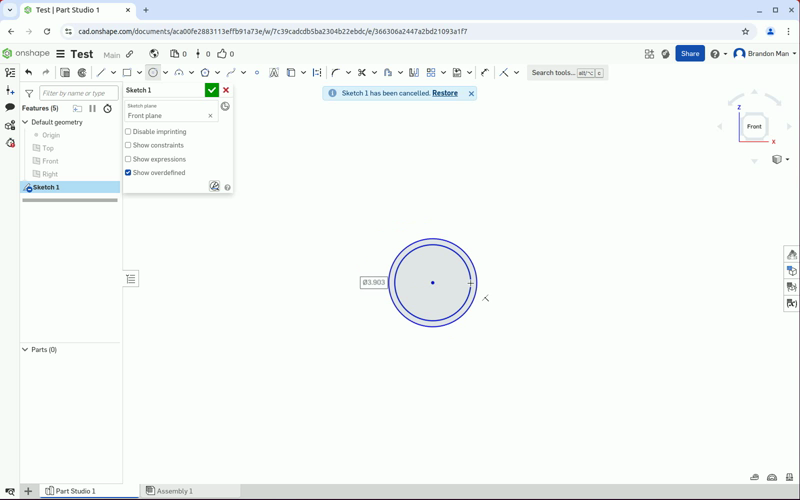
scroll(-6)
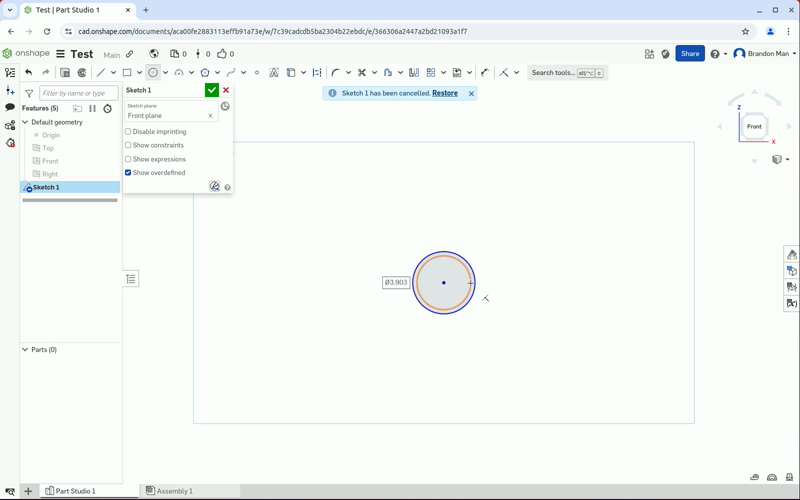
scroll(-6)
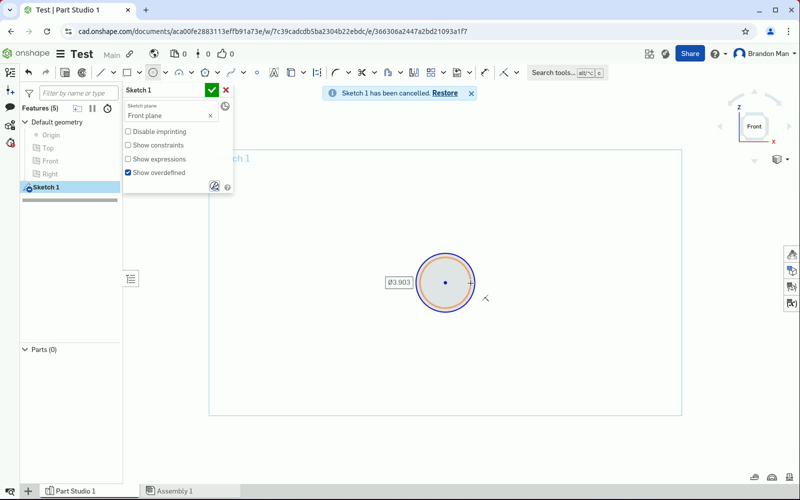
scroll(-6)
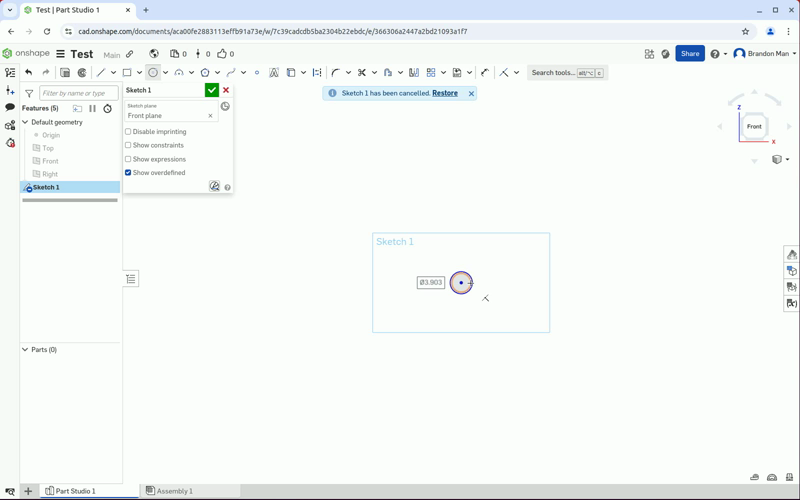
key(esc)
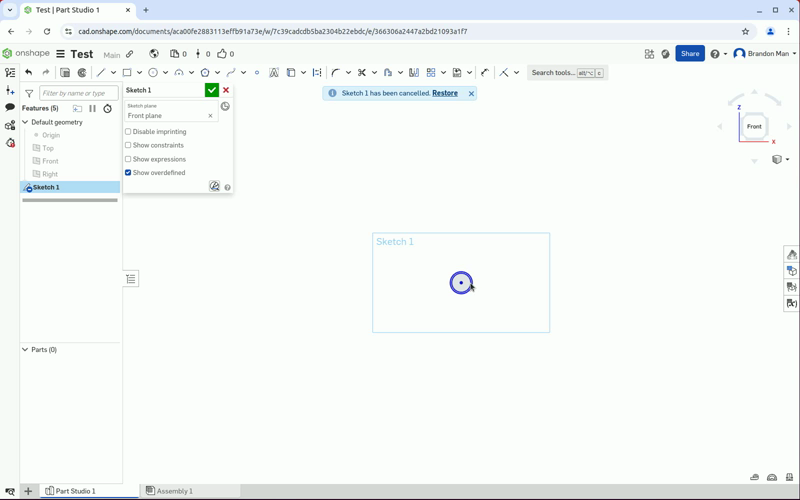
mouse_move(461, 273)
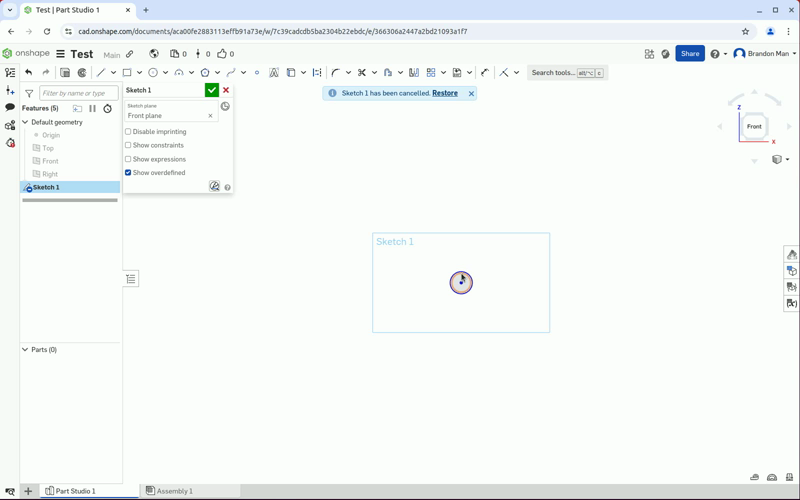
scroll(6)
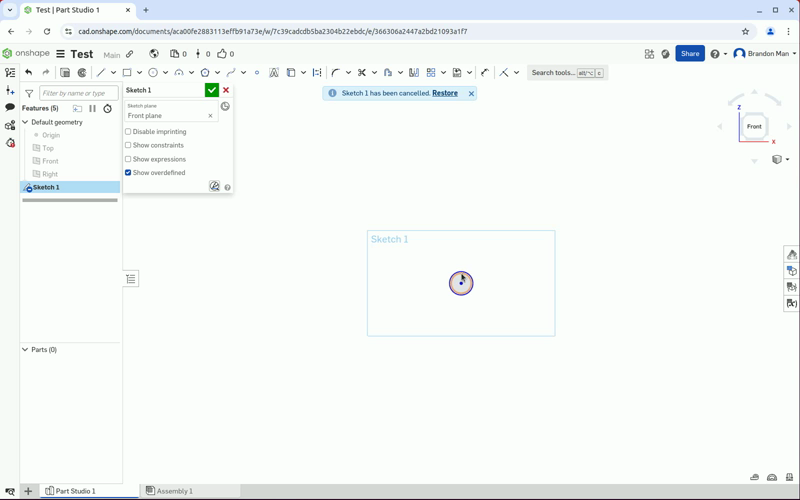
scroll(6)
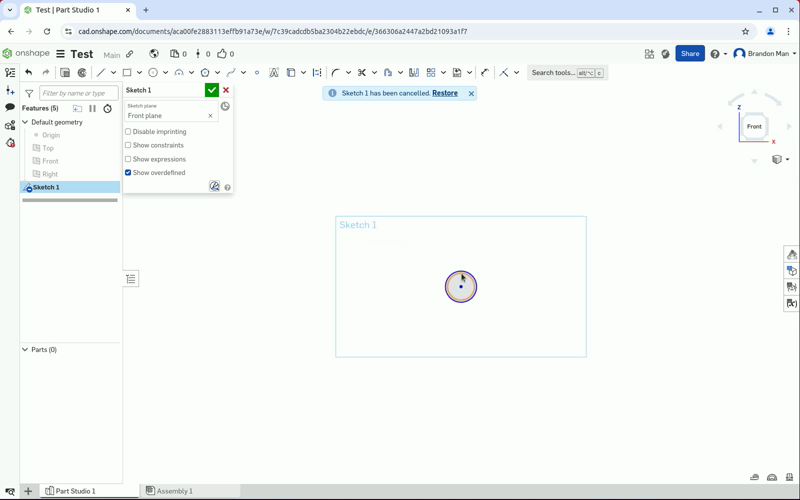
scroll(6)
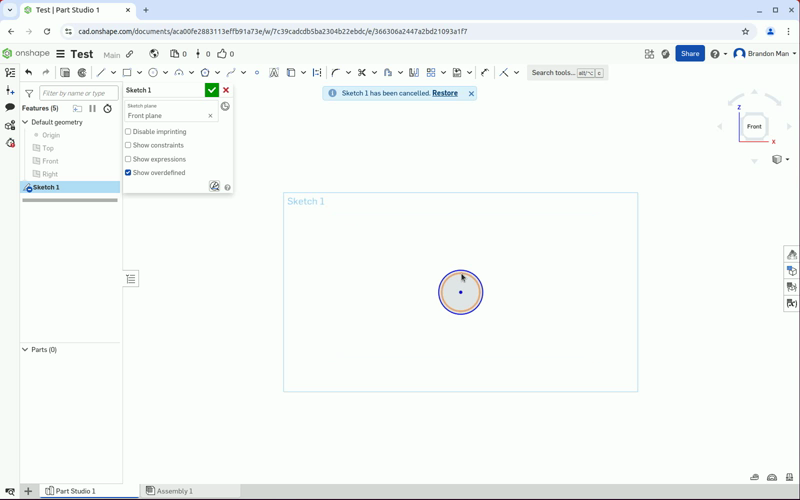
scroll(6)
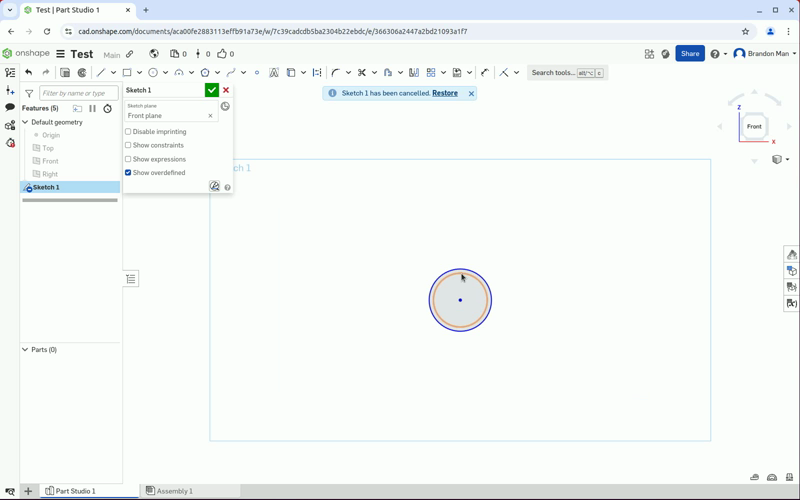
scroll(6)
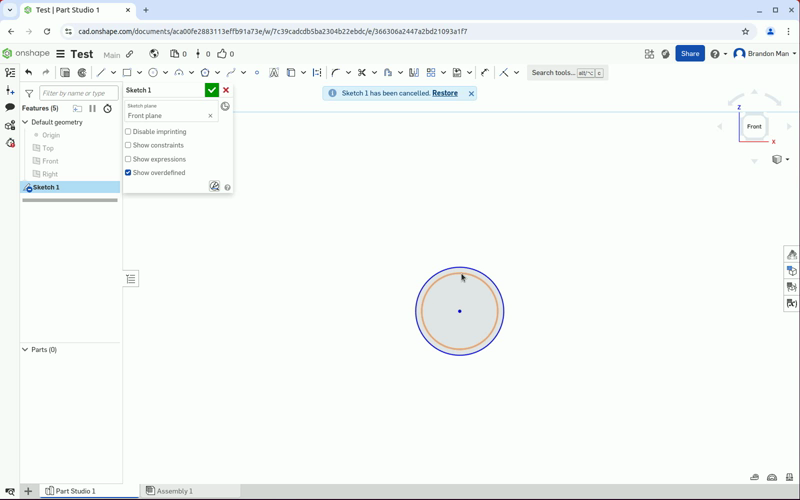
scroll(6)
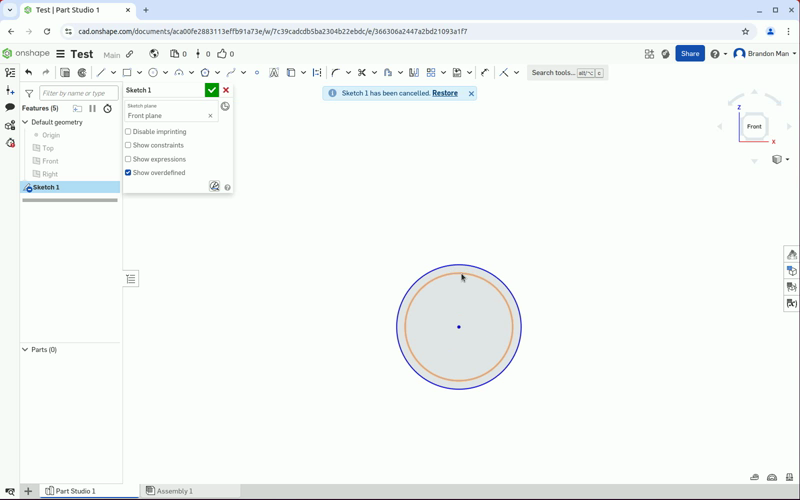
scroll(6)
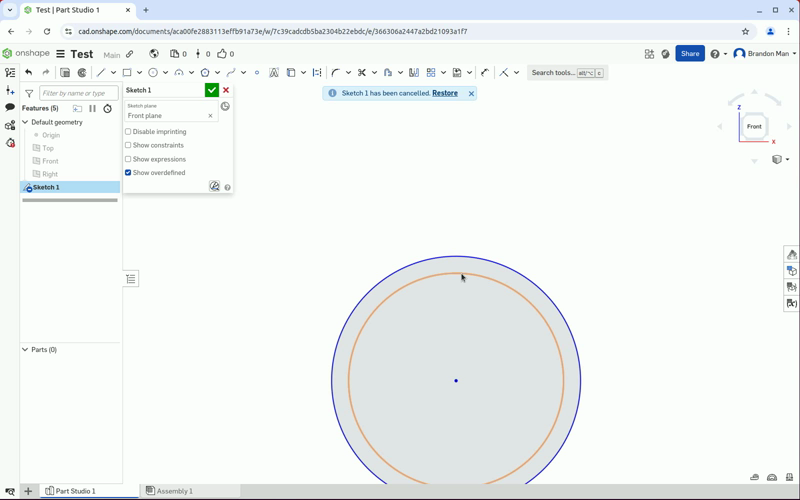
click(461, 273)
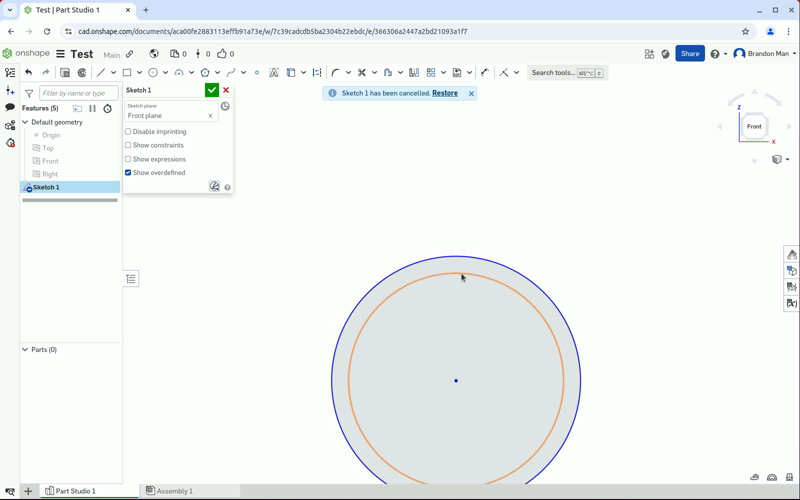
scroll(-6)
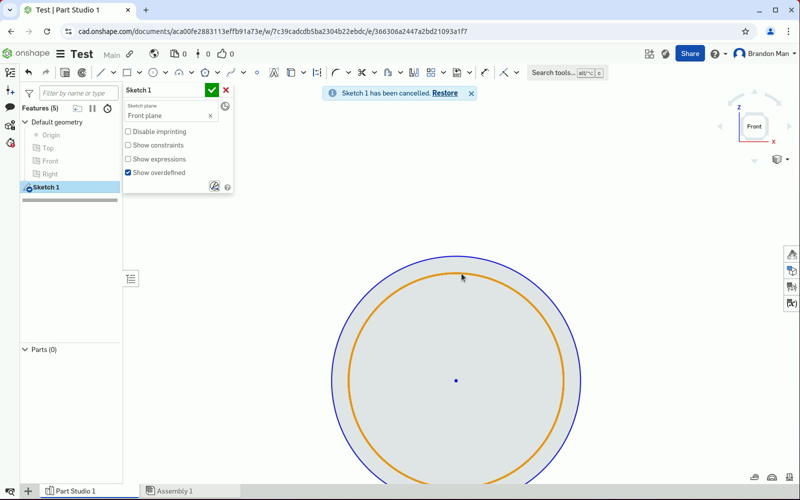
scroll(-6)
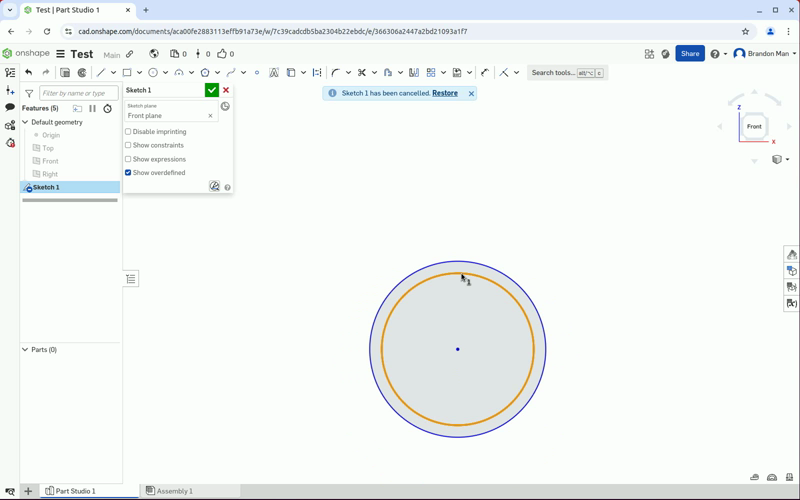
scroll(-6)
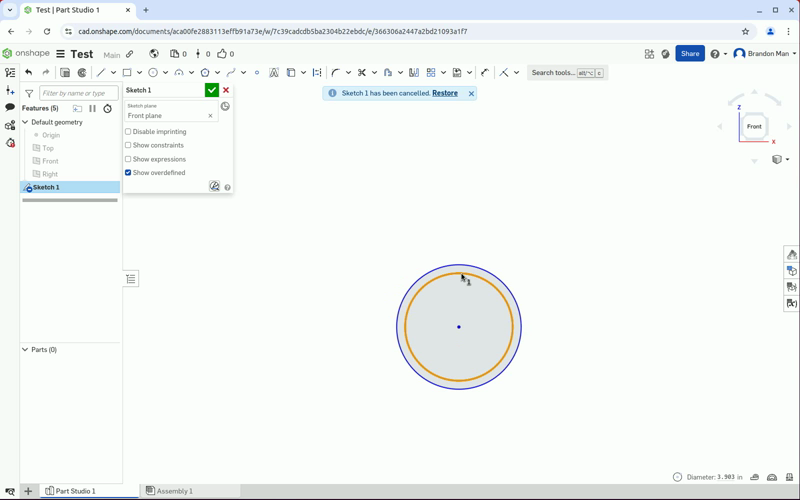
scroll(-6)
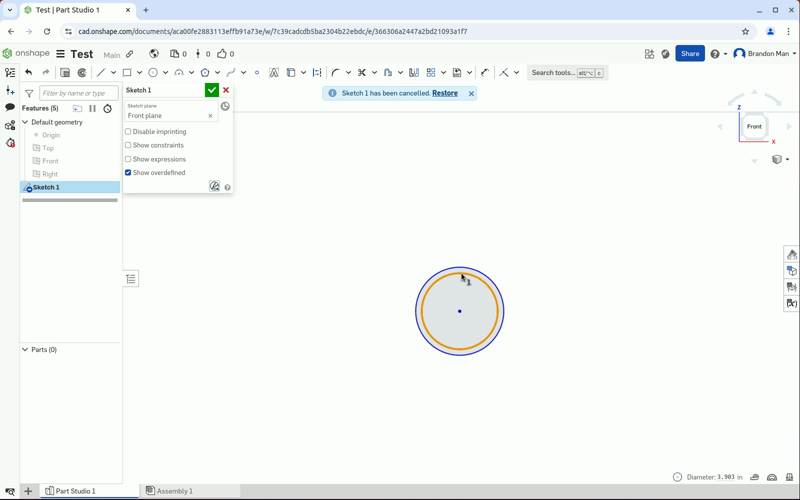
scroll(-6)
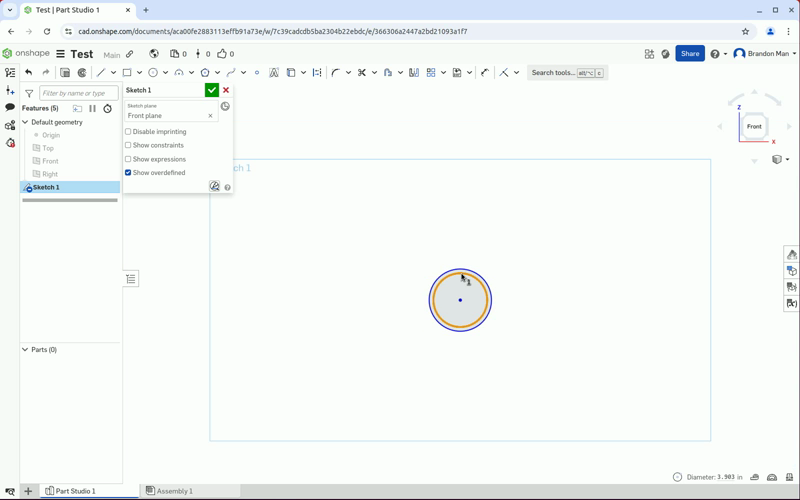
scroll(-6)
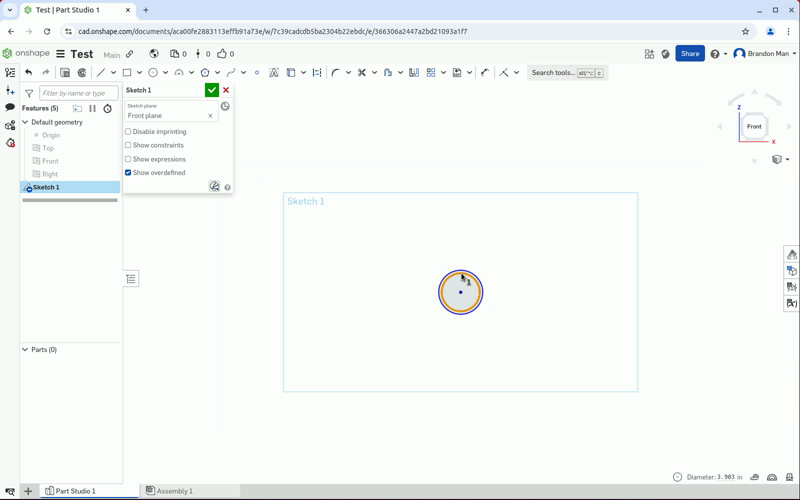
scroll(-6)
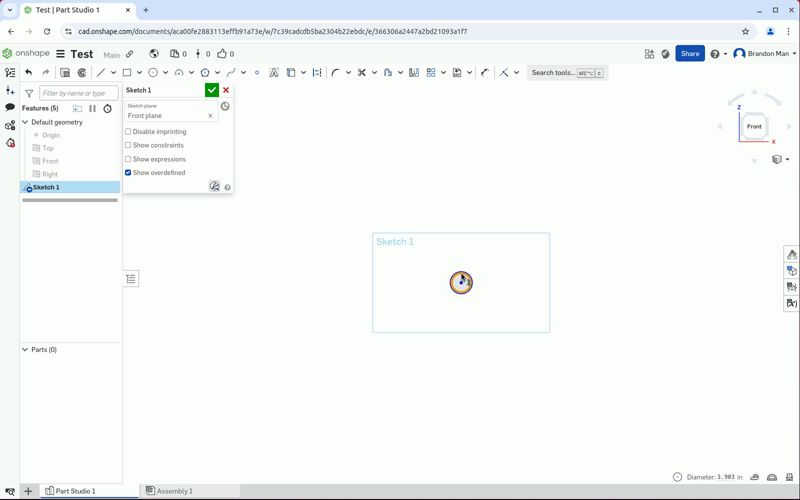
mouse_move(73, 352)
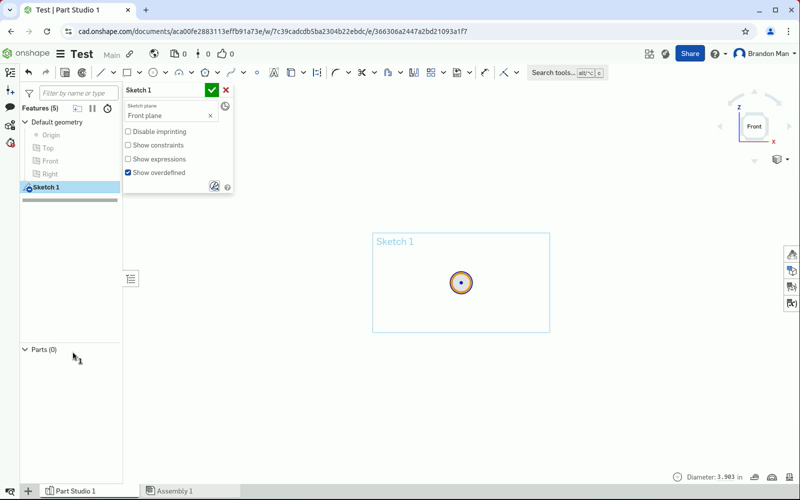
key(shift+y)
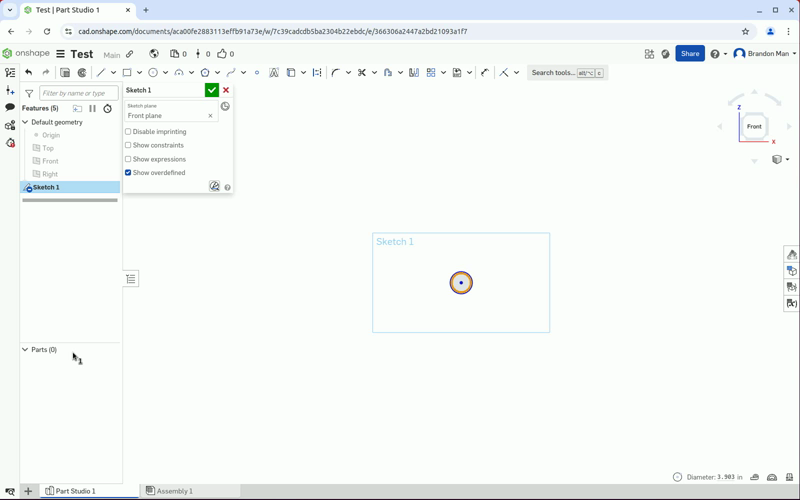
key(shift+e)
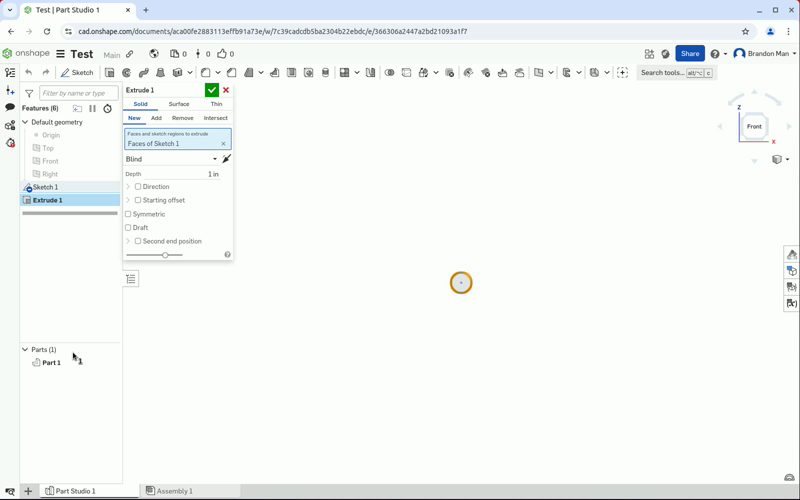
mouse_move(143, 106)
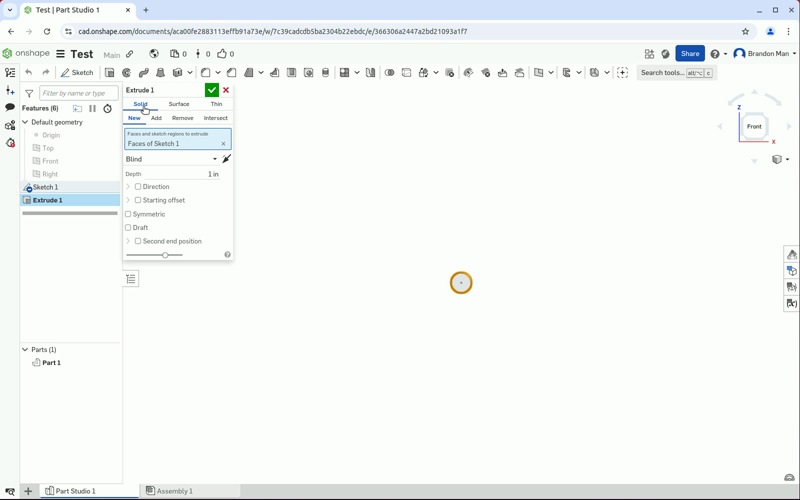
click(143, 106)
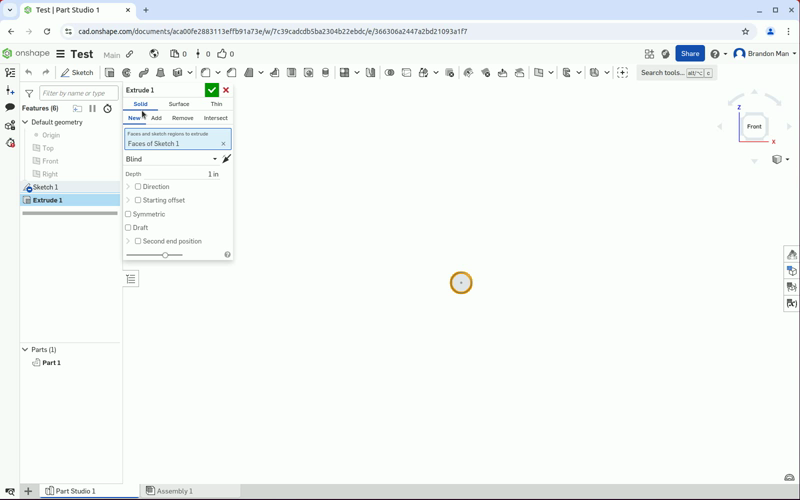
mouse_move(137, 120)
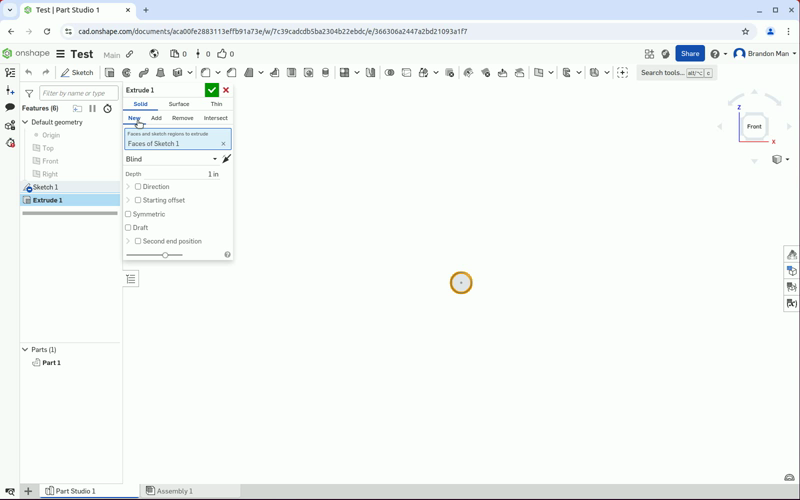
click(137, 120)
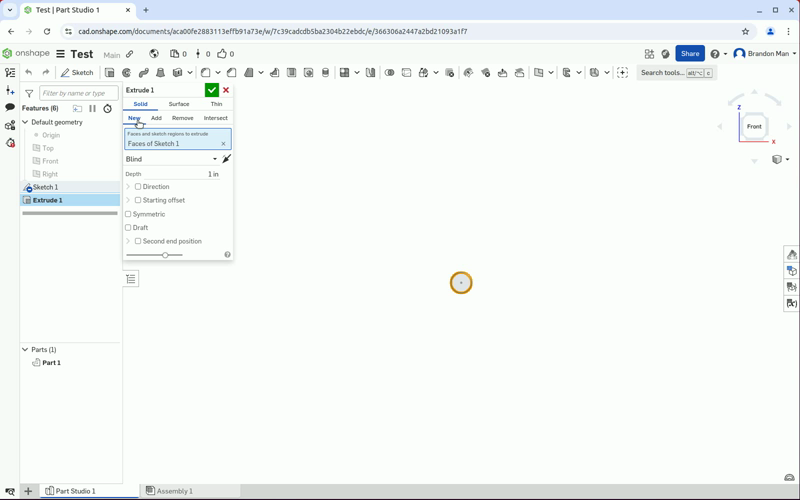
key(tab, 4)
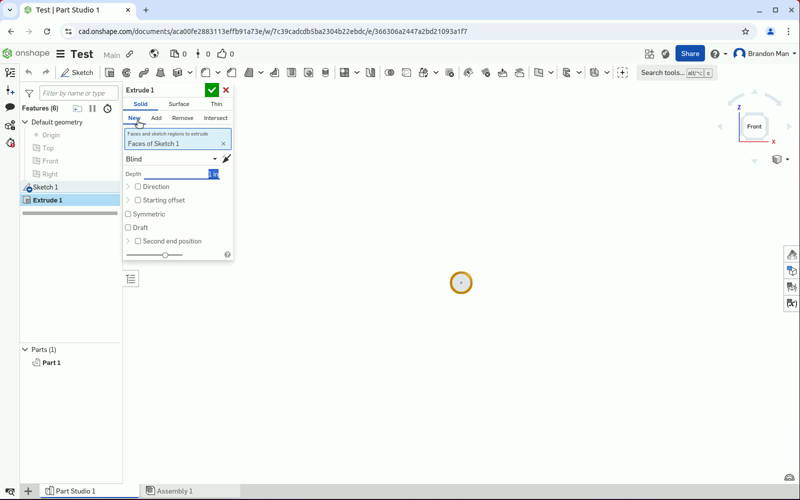
text(23.108)
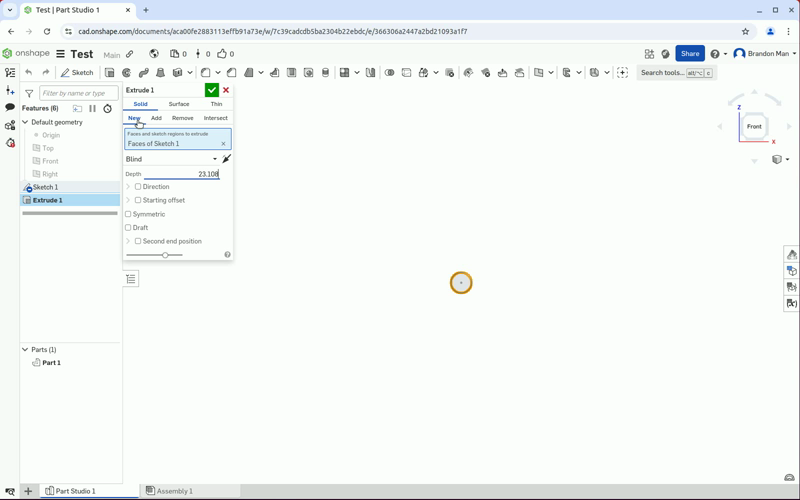
key(enter)
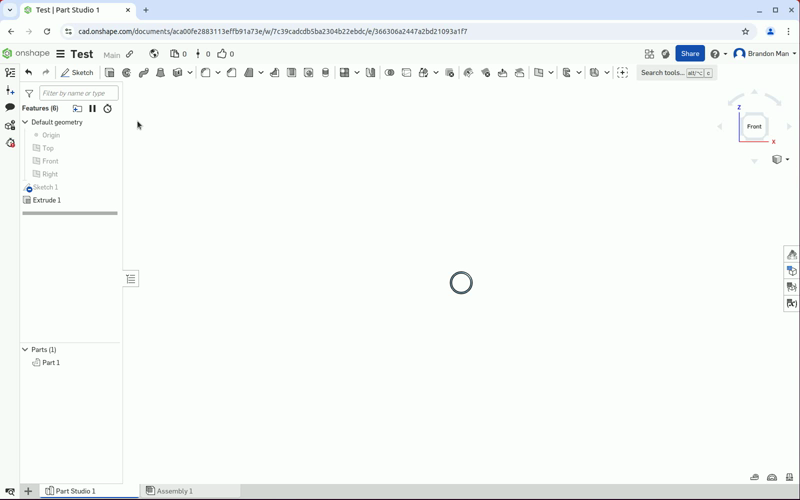
key(shift+h)
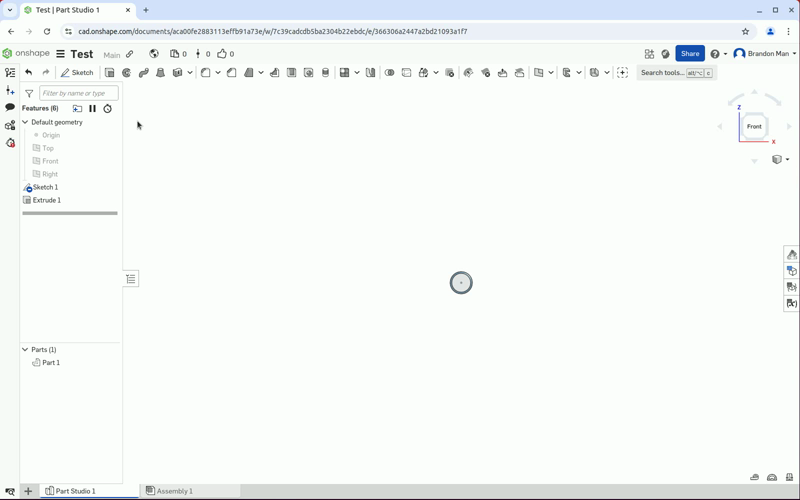
key(shift+h)
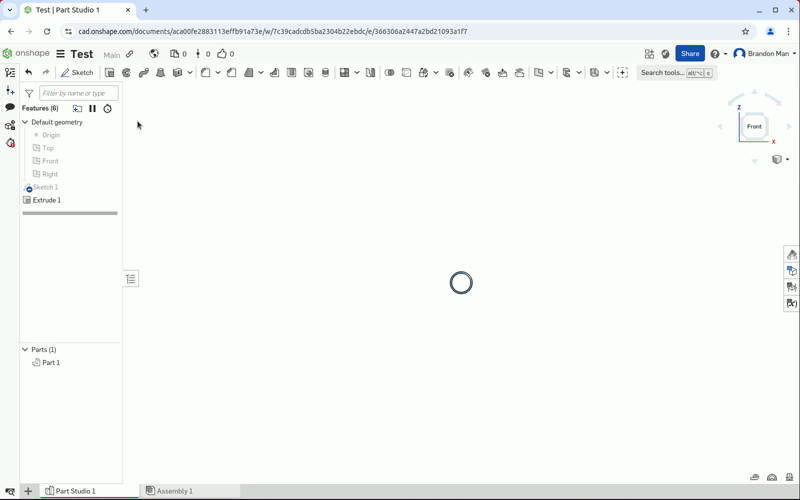
mouse_move(73, 189)
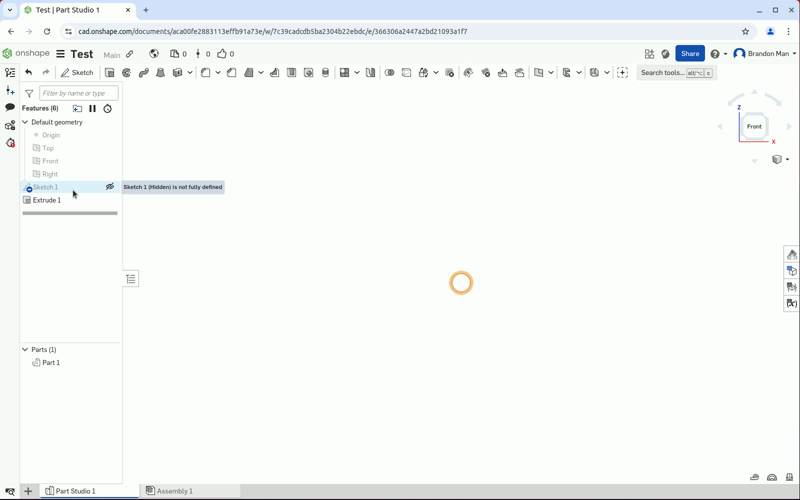
click(73, 189)
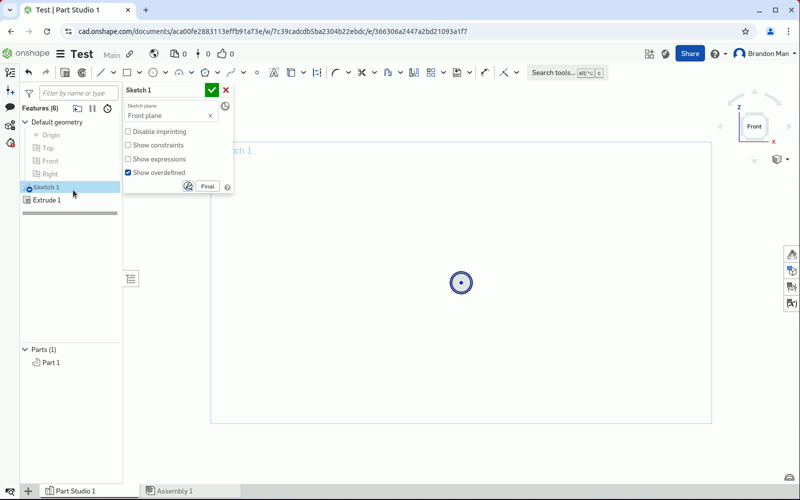
mouse_move(229, 92)
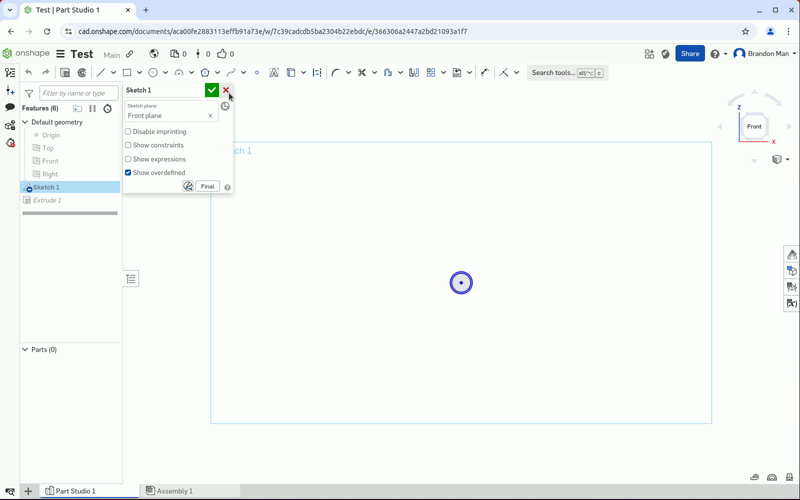
click(229, 92)
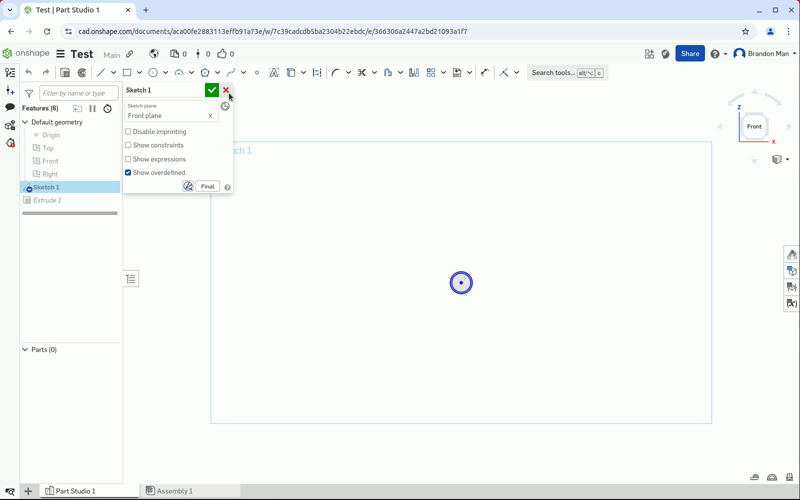
key(shift+s)
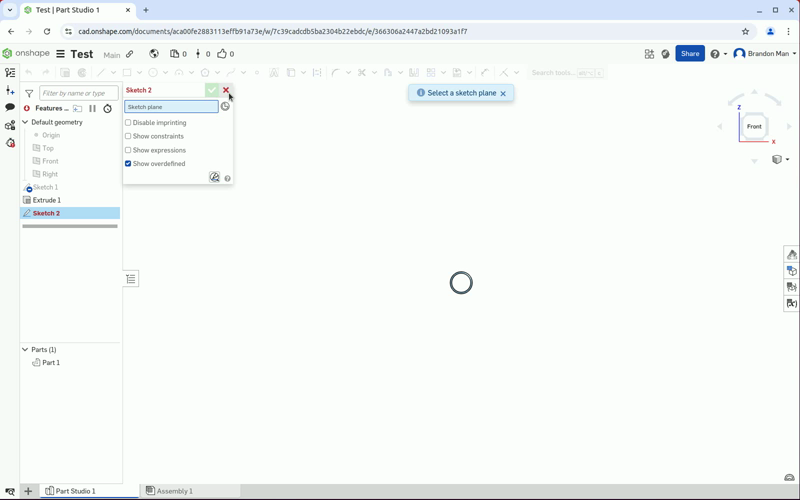
mouse_move(73, 163)
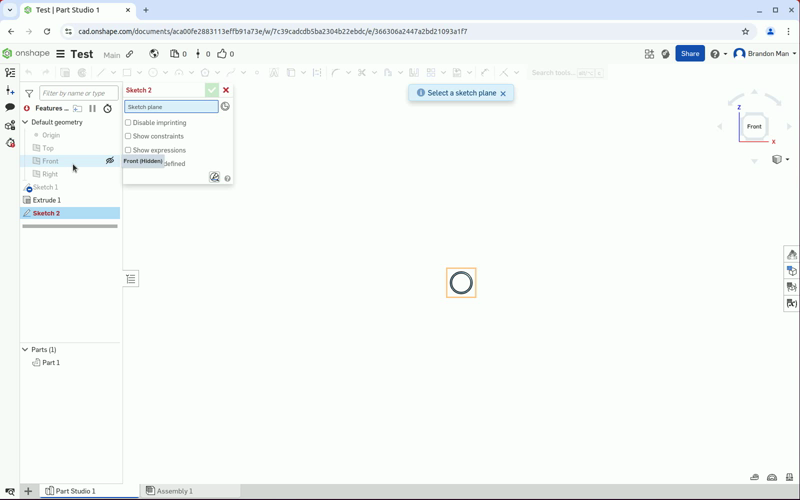
click(73, 163)
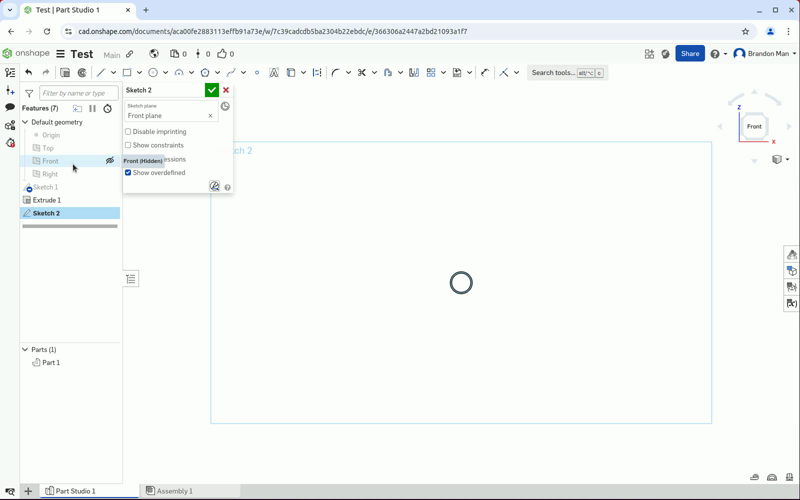
mouse_move(73, 352)
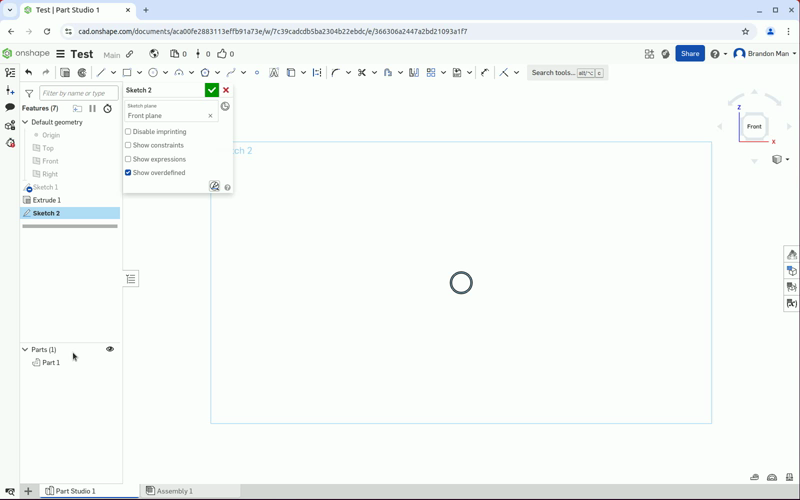
key(y)
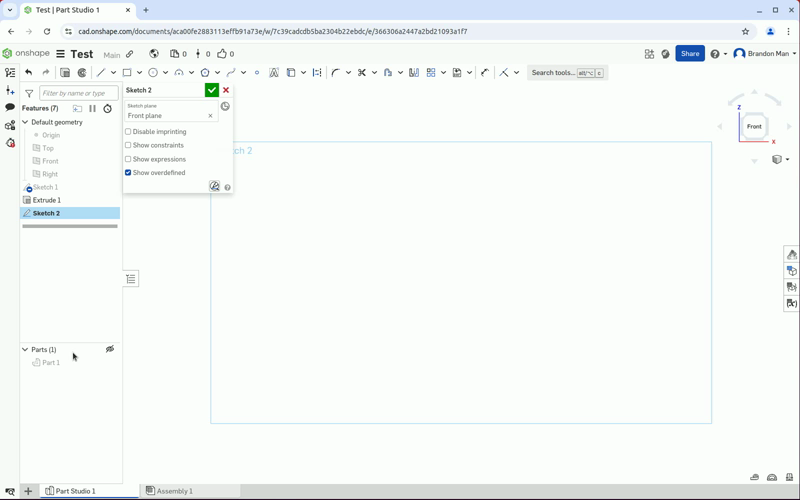
key(c)
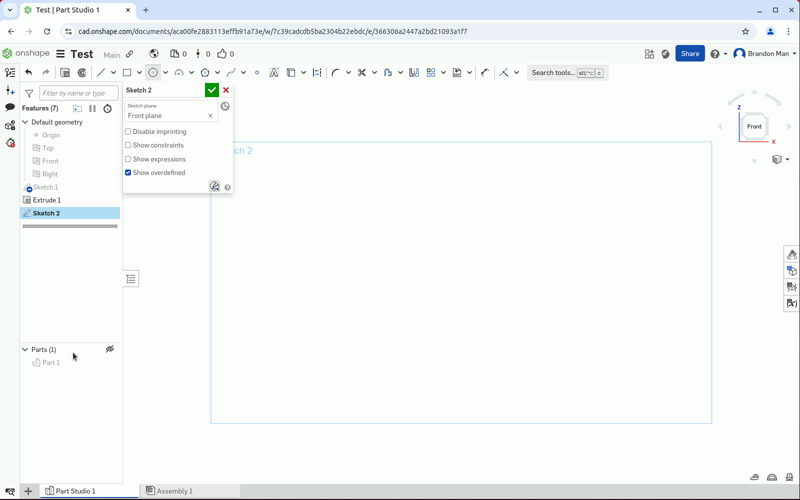
key_down(shift)
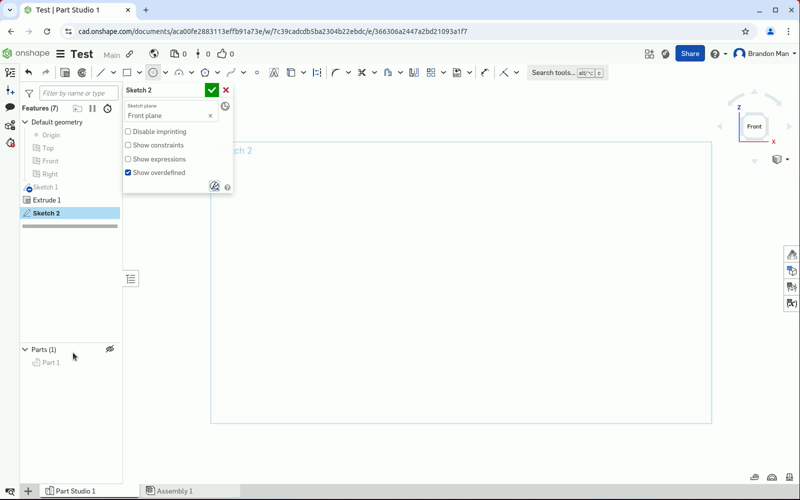
mouse_move(460, 282)
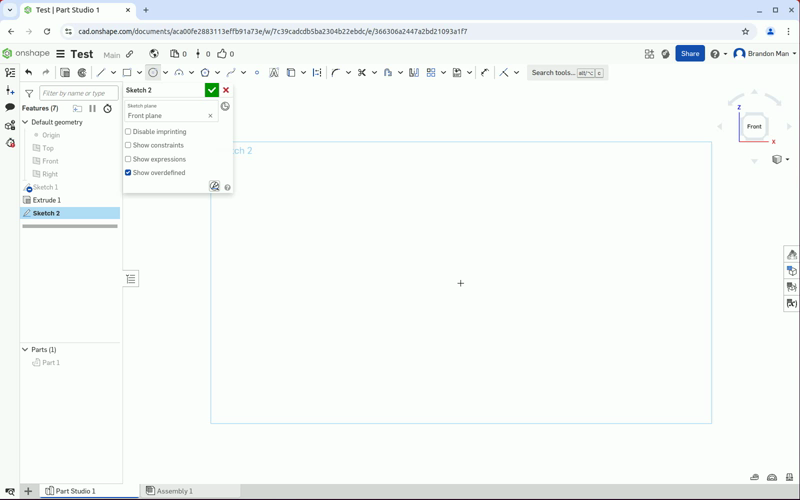
click(460, 282)
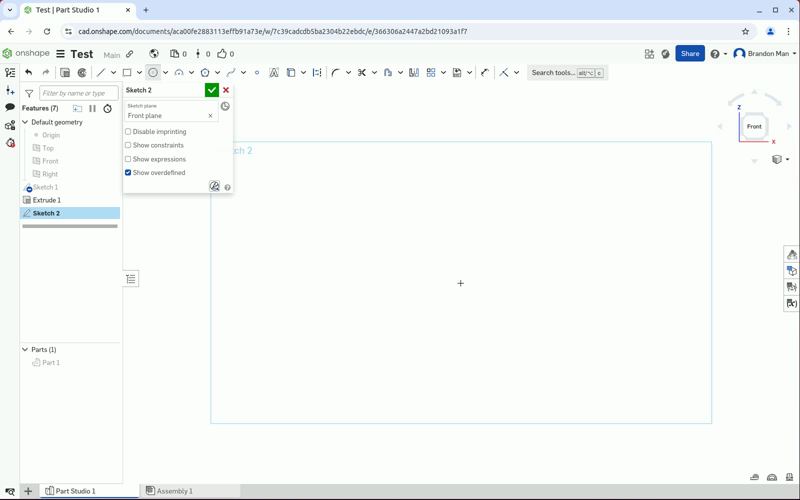
key_up(shift)
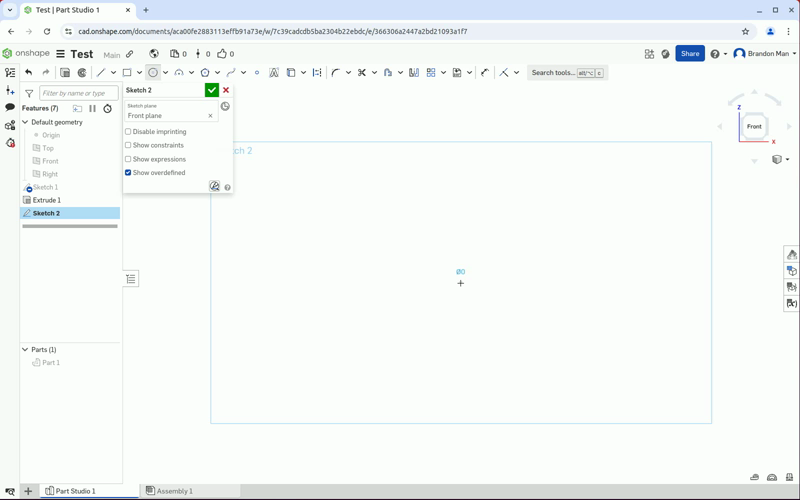
mouse_move(470, 282)
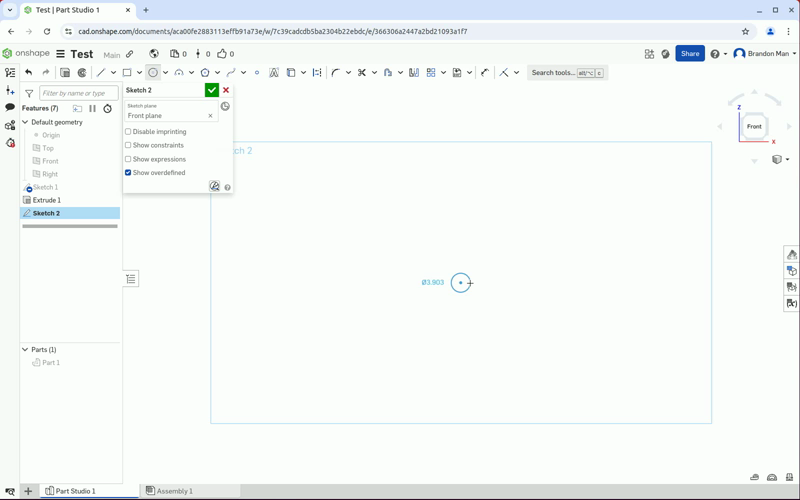
click(470, 282)
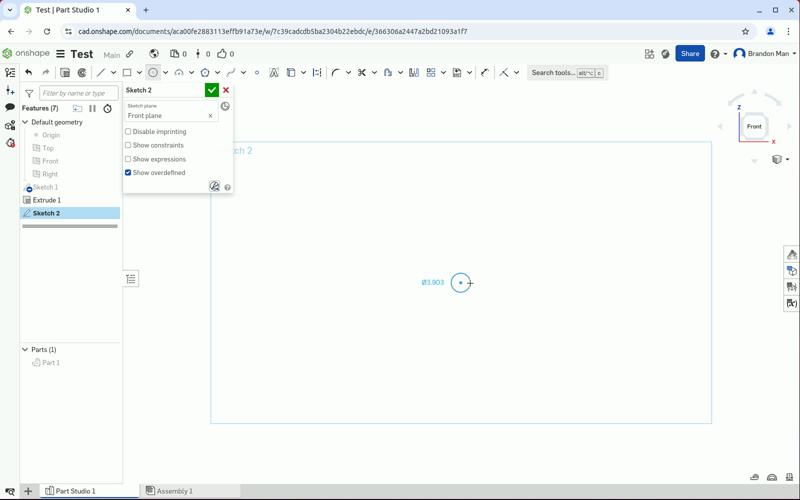
key(esc)
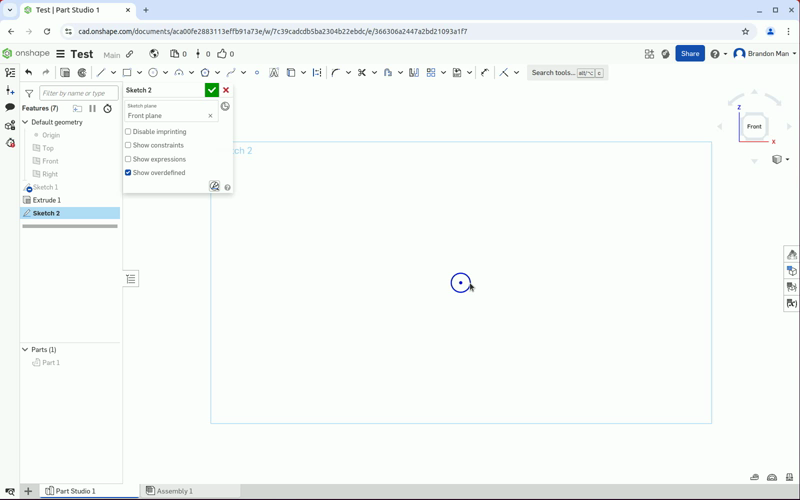
mouse_move(458, 281)
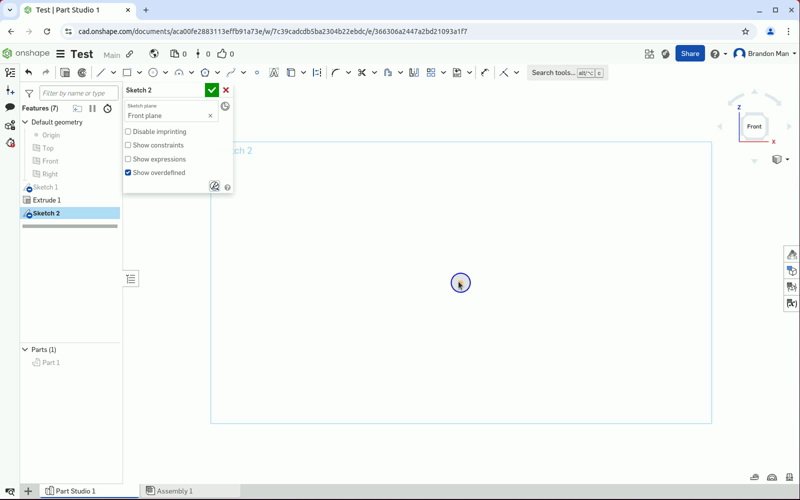
scroll(6)
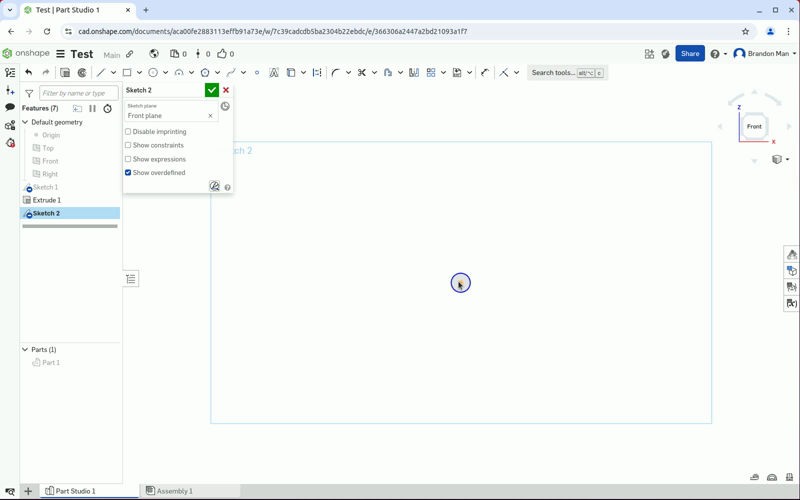
scroll(6)
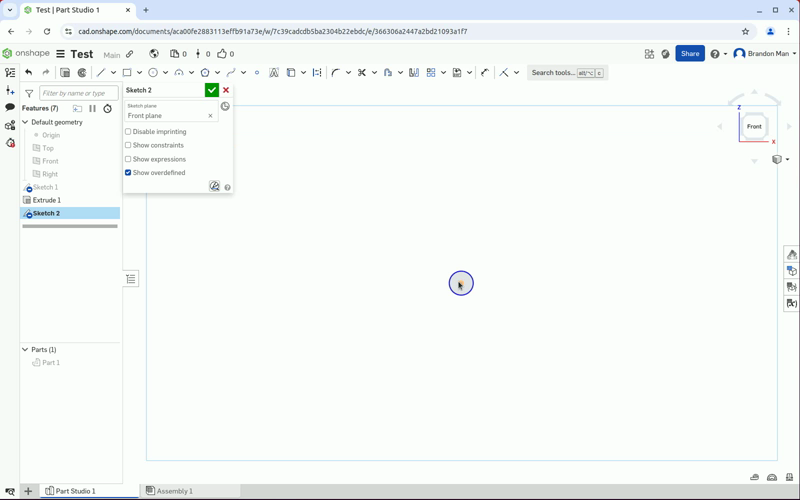
scroll(6)
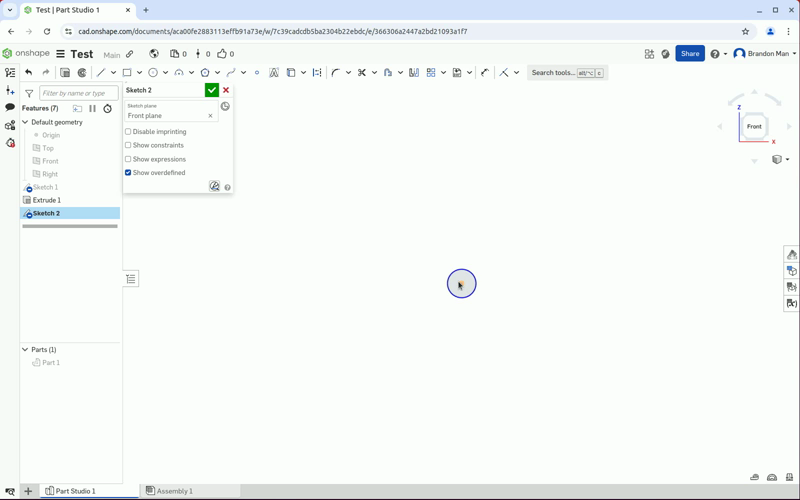
scroll(6)
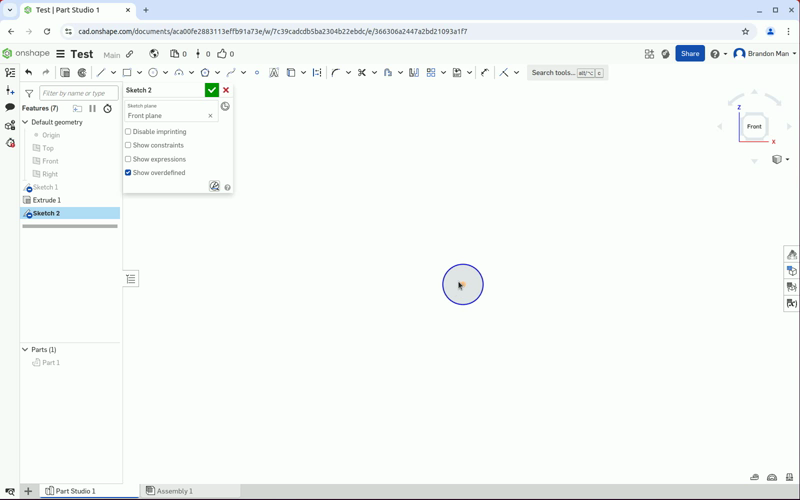
scroll(6)
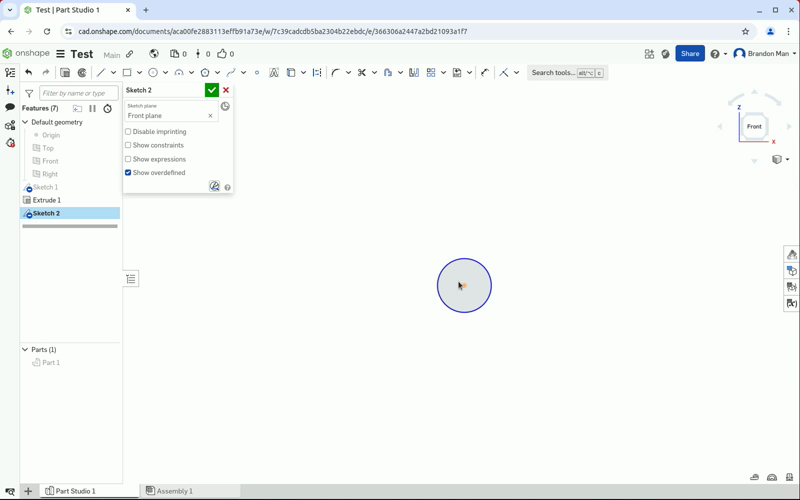
scroll(6)
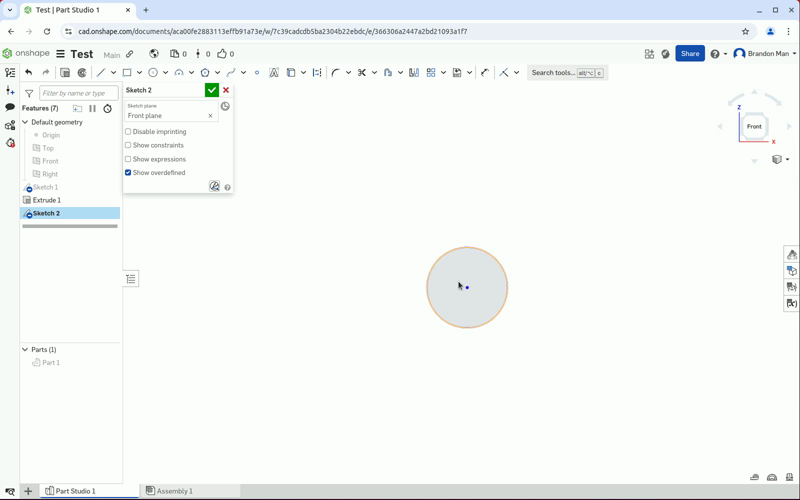
scroll(6)
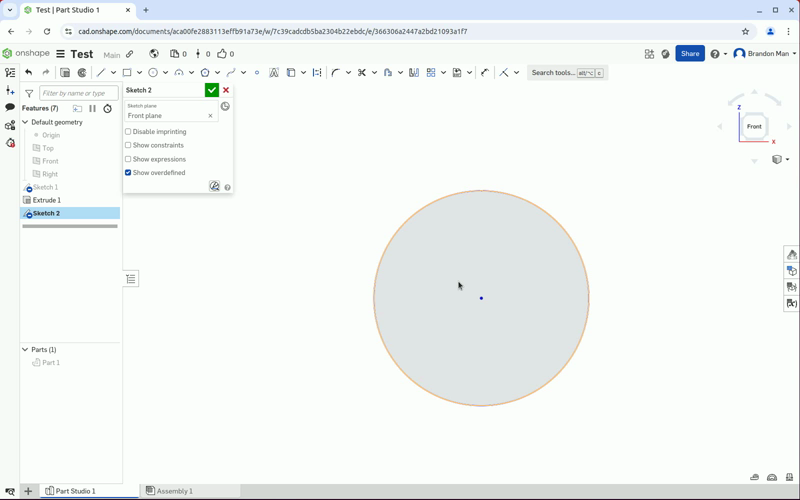
click(458, 281)
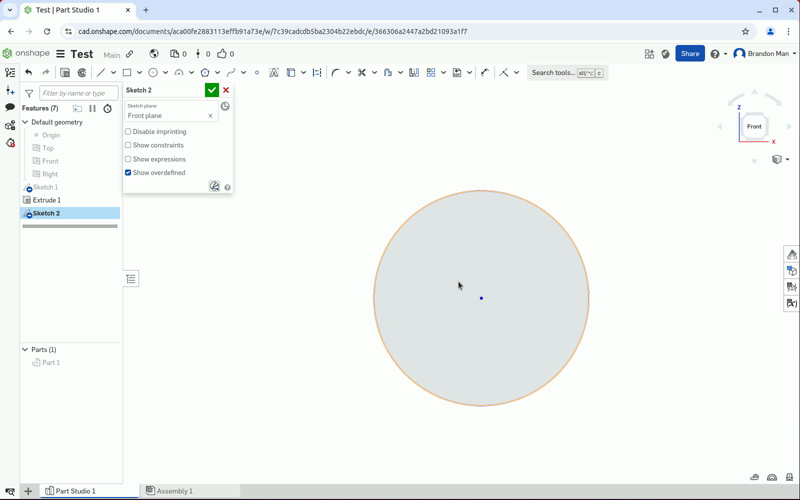
scroll(-6)
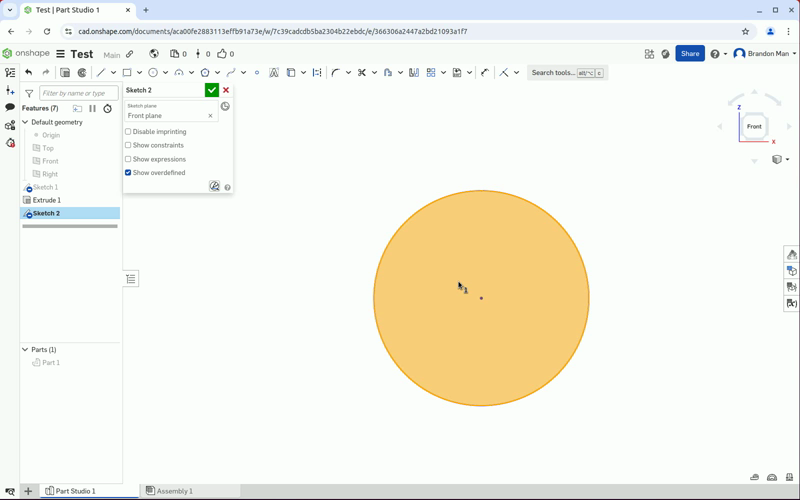
scroll(-6)
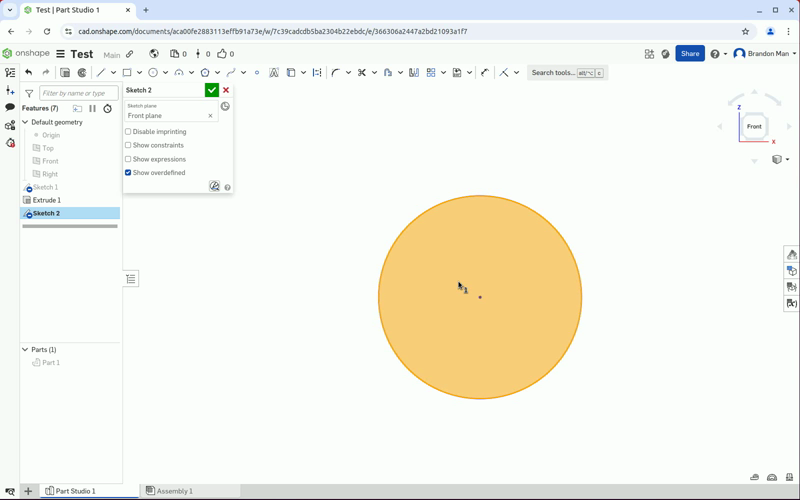
scroll(-6)
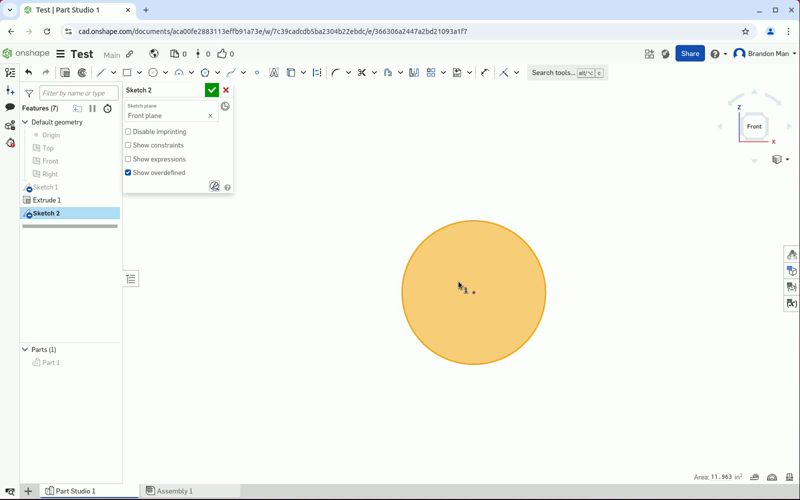
scroll(-6)
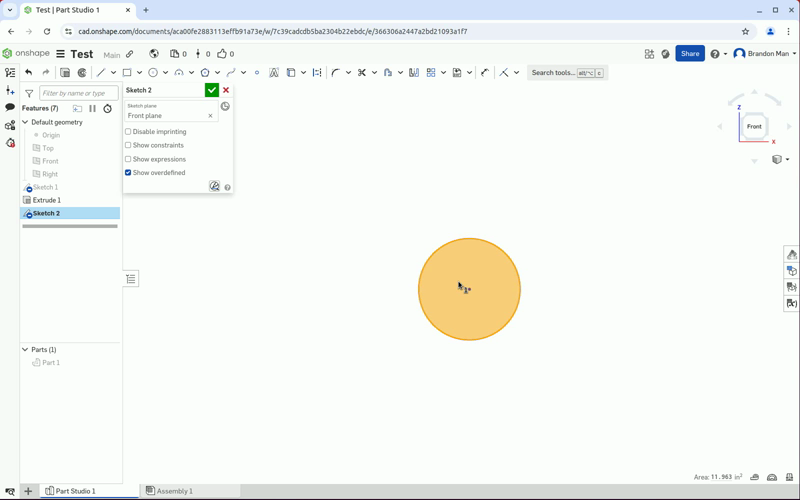
scroll(-6)
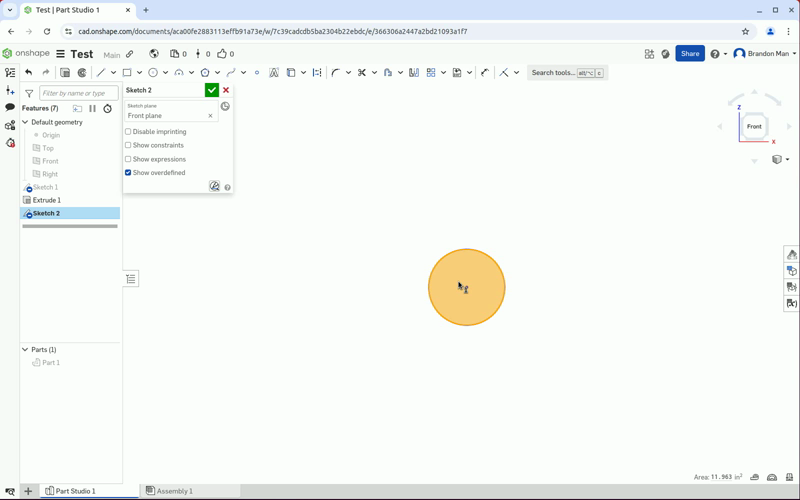
scroll(-6)
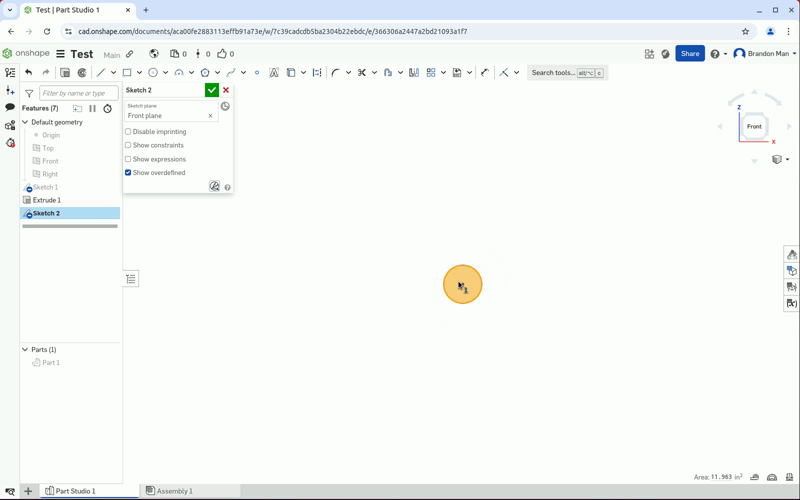
scroll(-6)
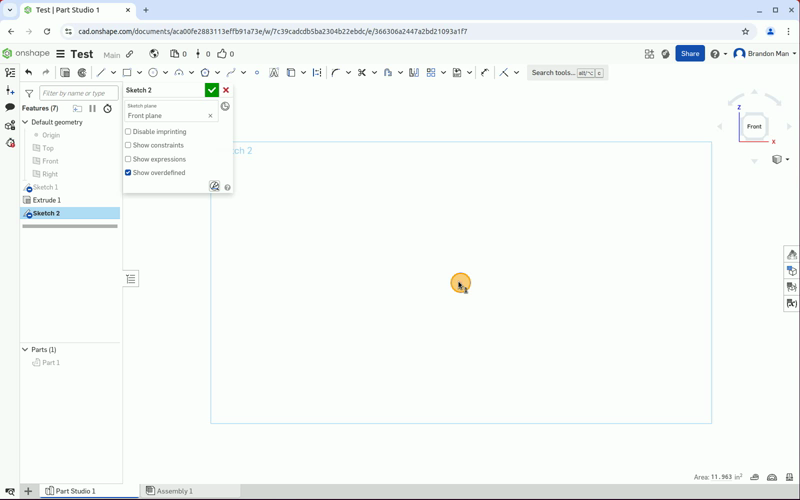
mouse_move(73, 352)
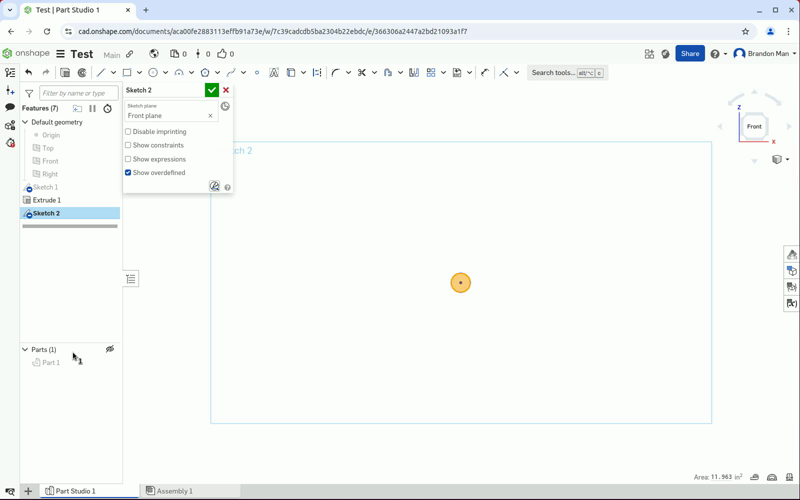
key(shift+y)
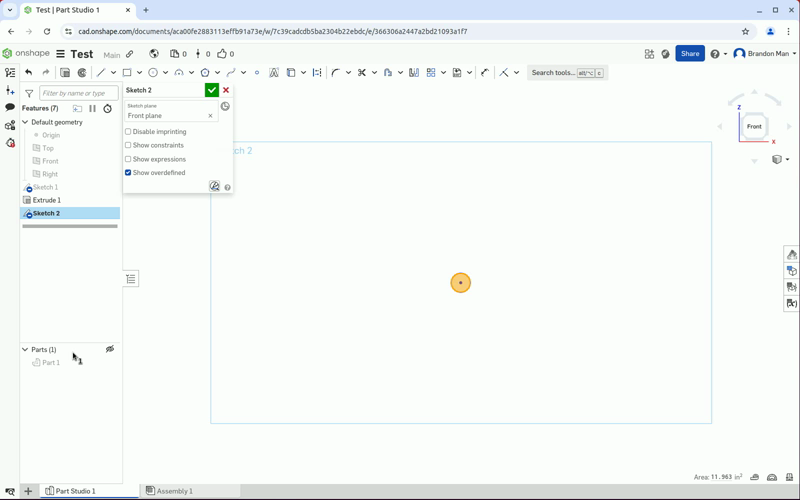
key(shift+e)
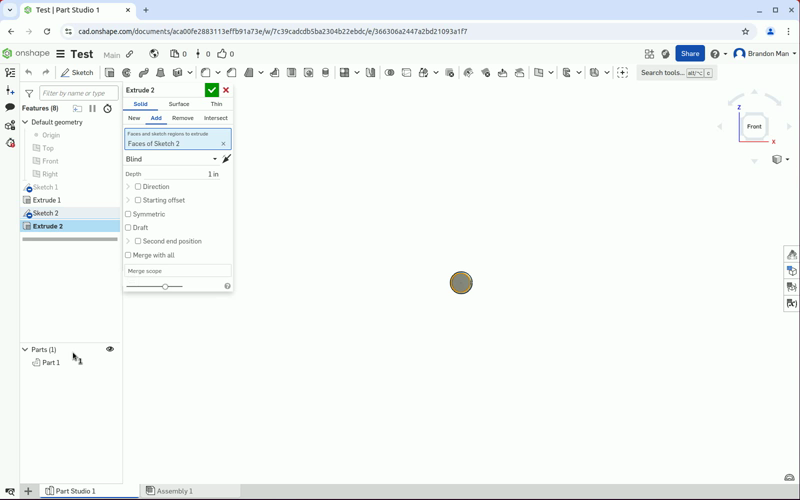
mouse_move(143, 106)
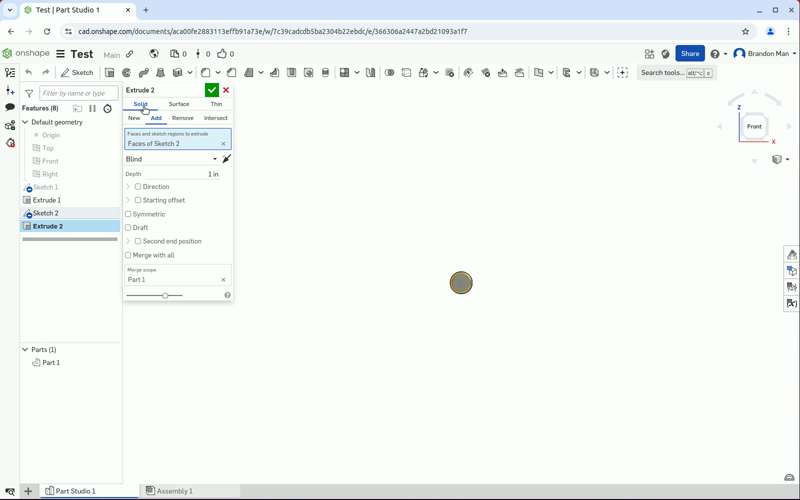
click(143, 106)
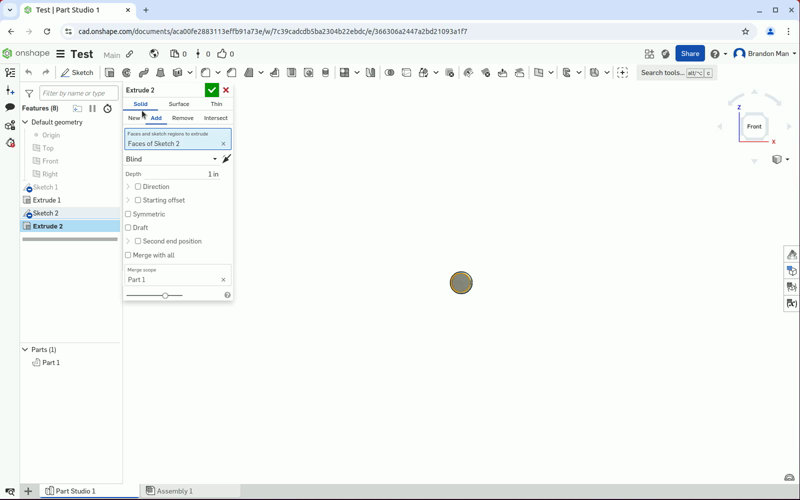
mouse_move(137, 120)
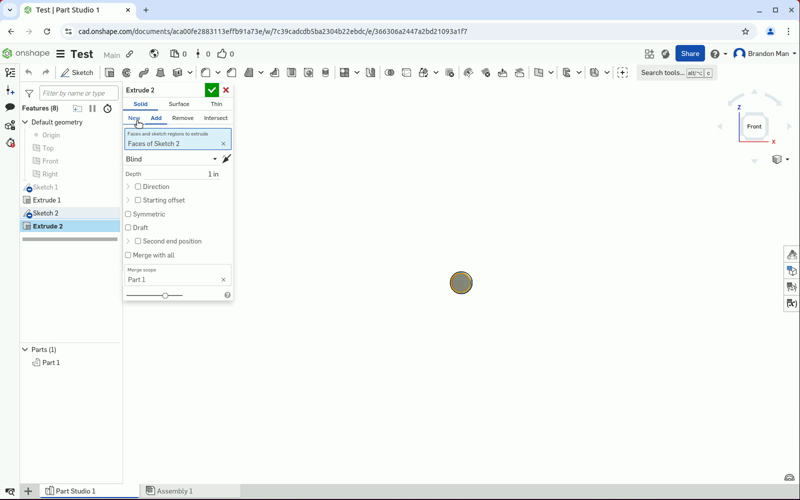
click(137, 120)
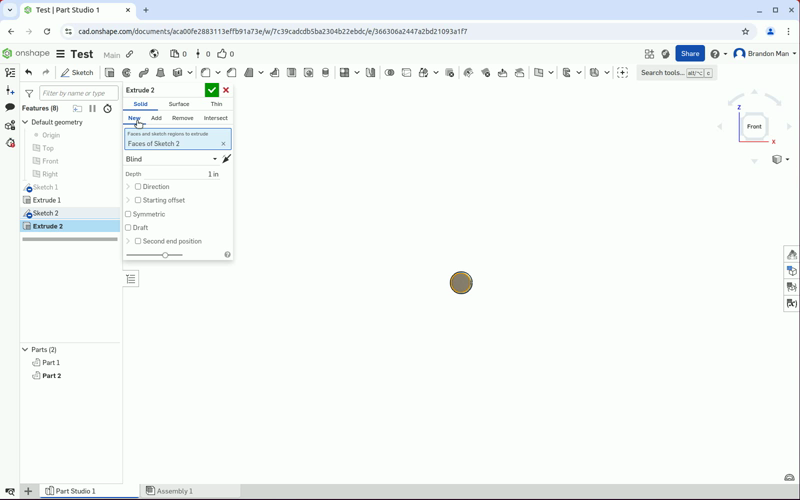
key(tab, 4)
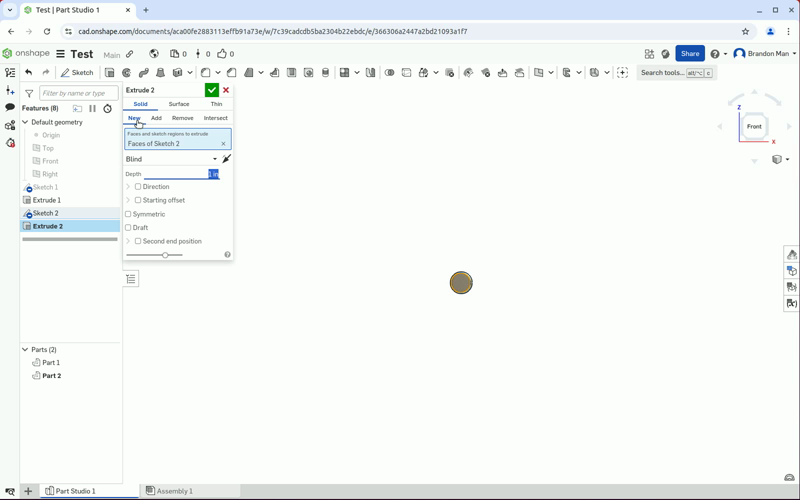
text(23.108)
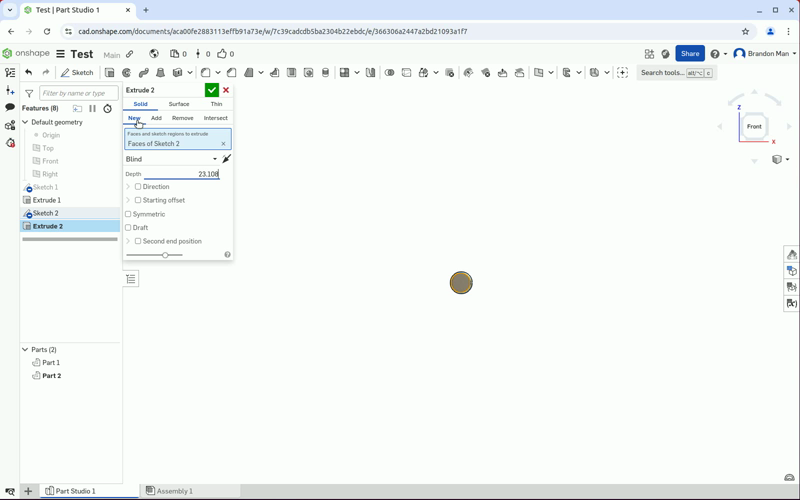
key(enter)
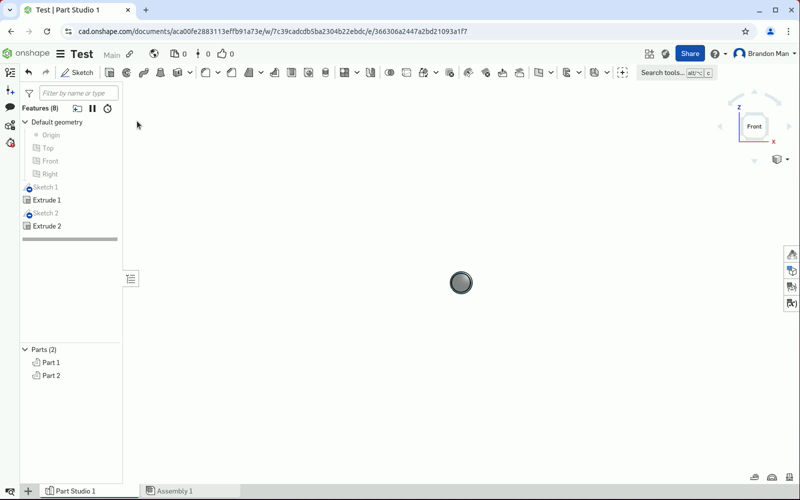
key(shift+h)
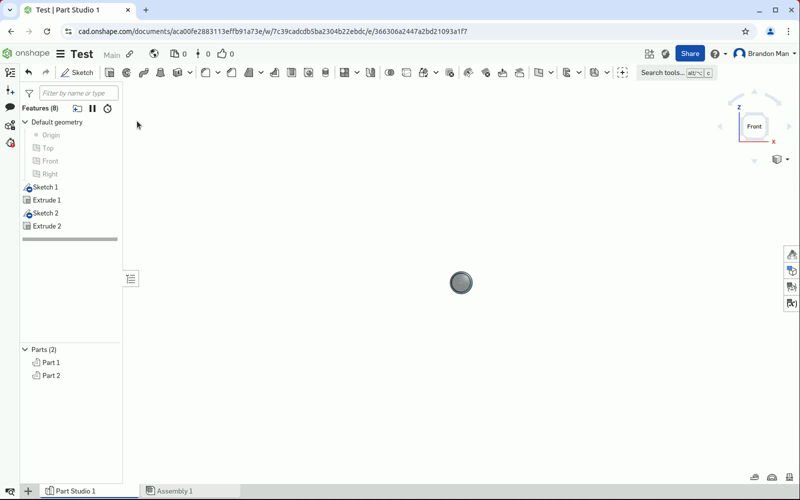
key(shift+h)
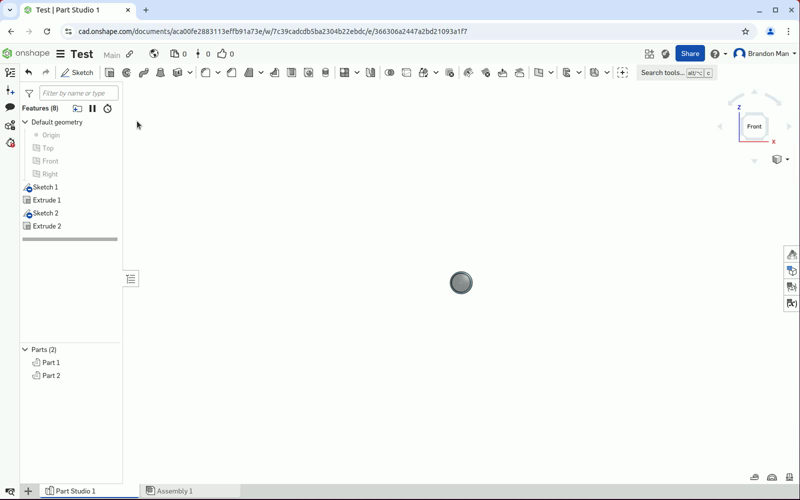
key(shift+7)
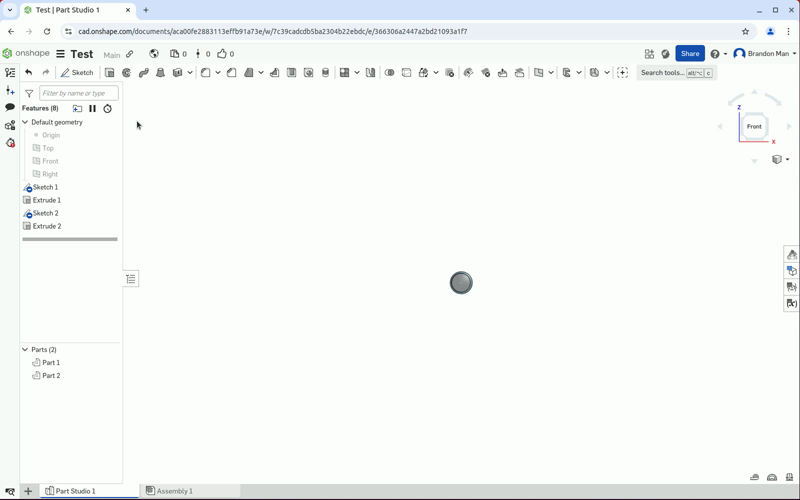
key(left, 2)
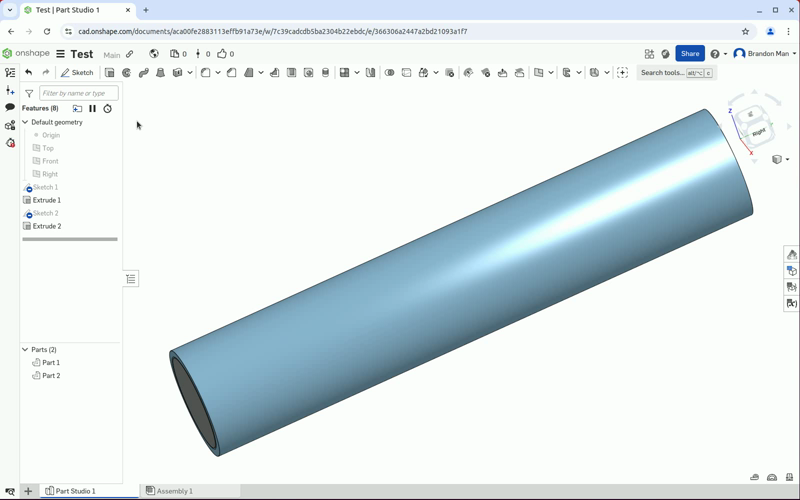
key(down, 2)
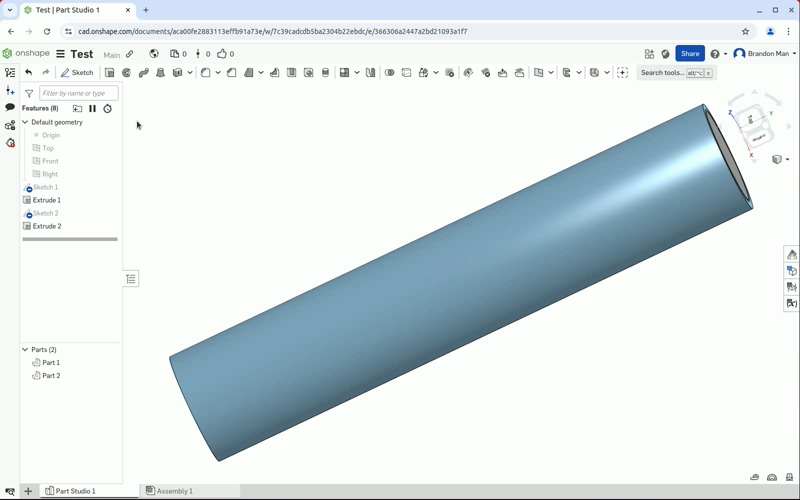
key(up, 2)
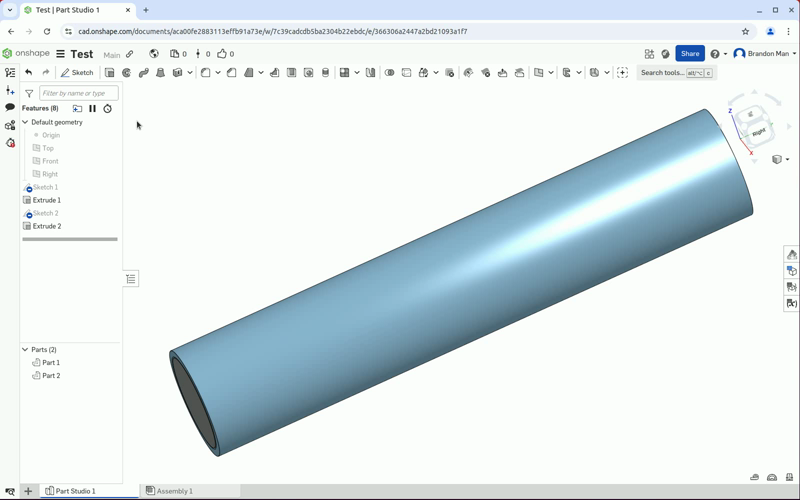
key(right, 2)
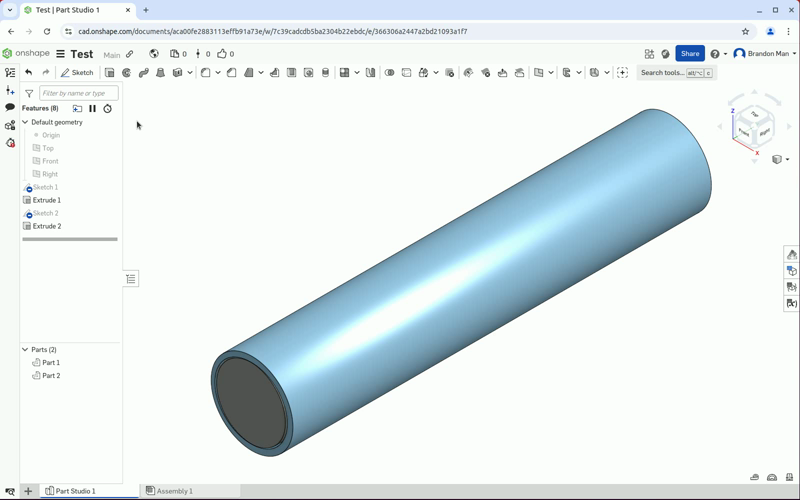
mouse_move(73, 189)
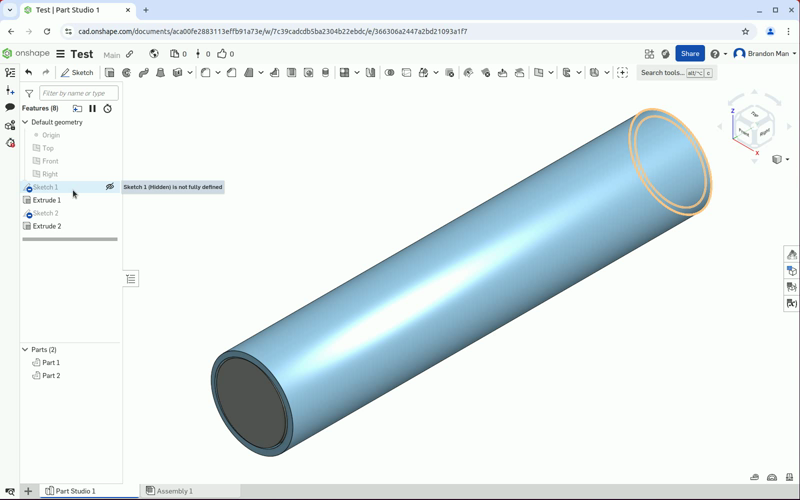
click(73, 189)